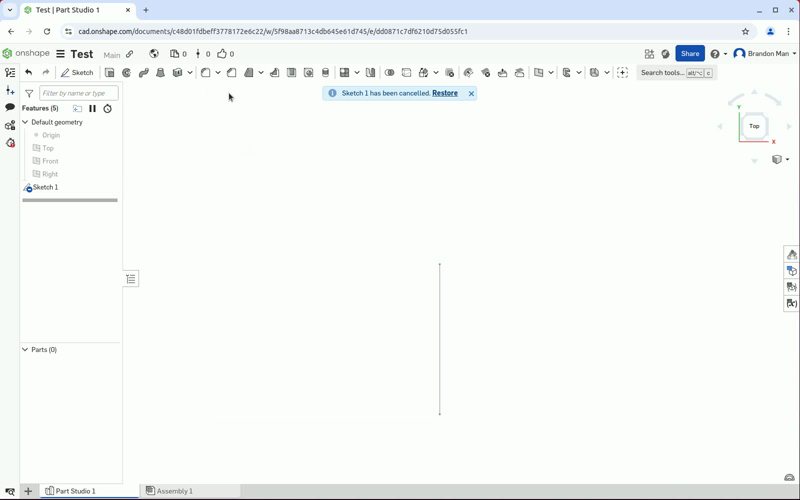
key(shift+h)
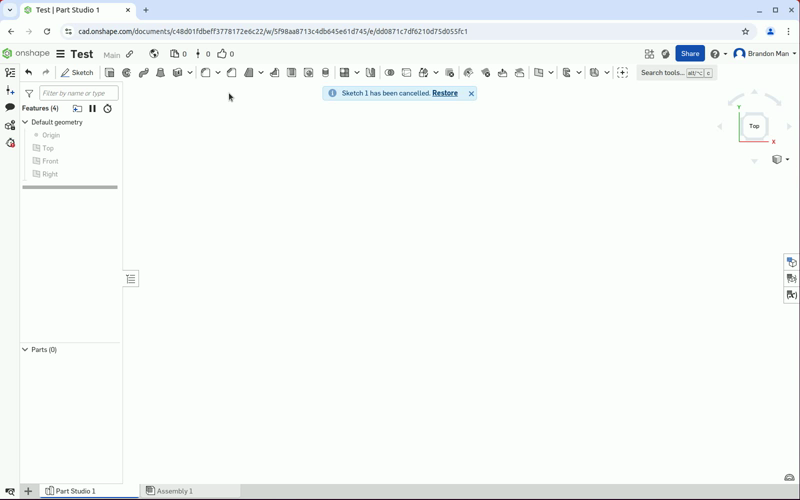
mouse_move(73, 352)
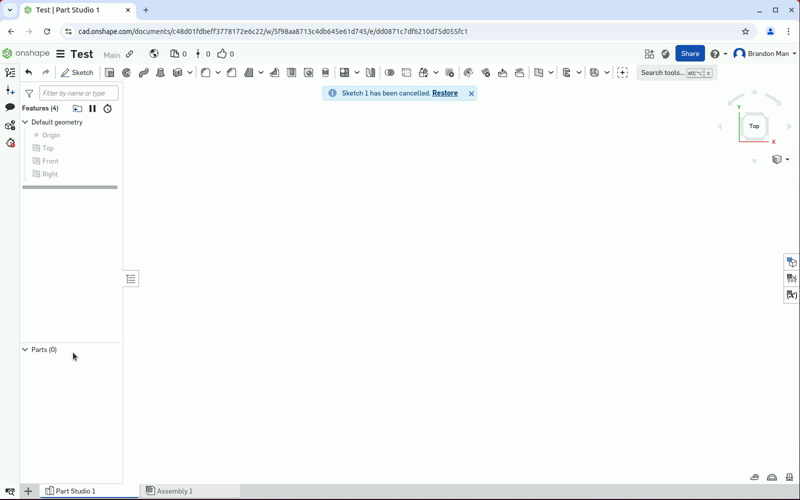
key(y)
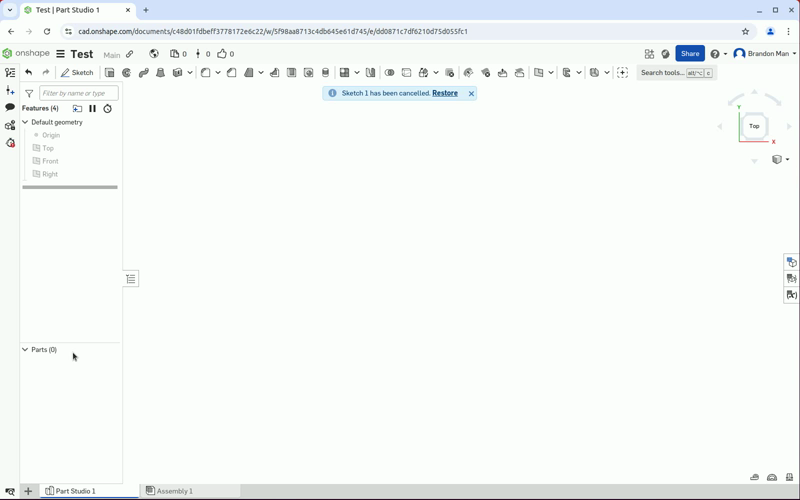
key(shift+p)
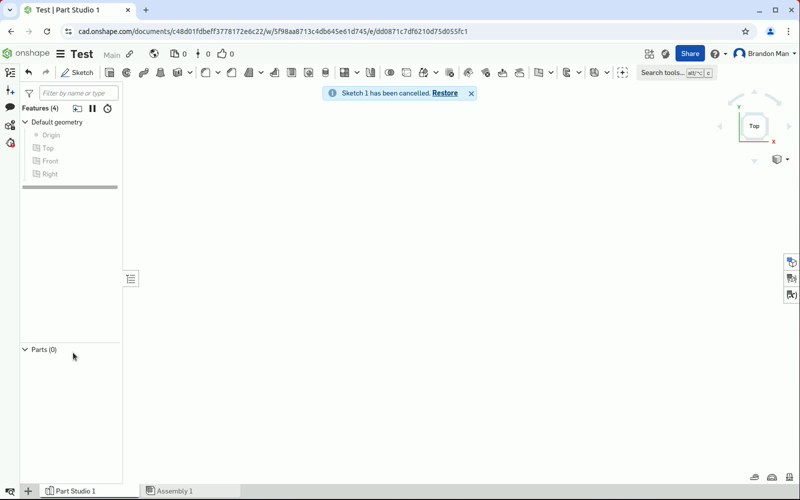
key(space)
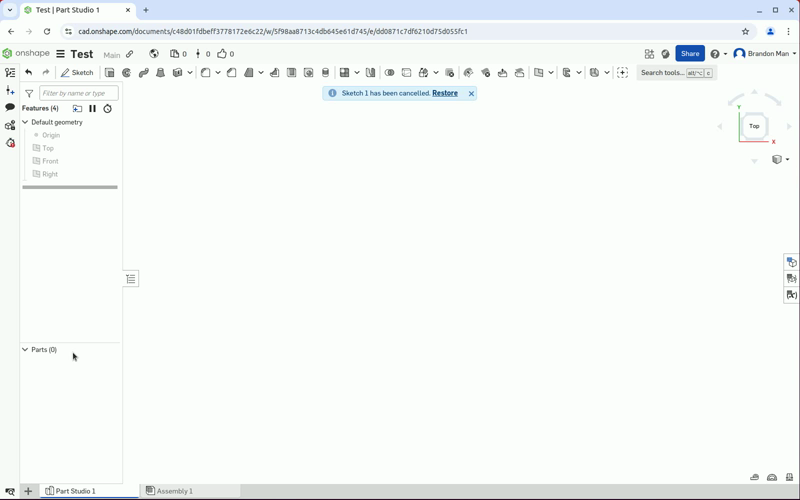
key_down(shift)
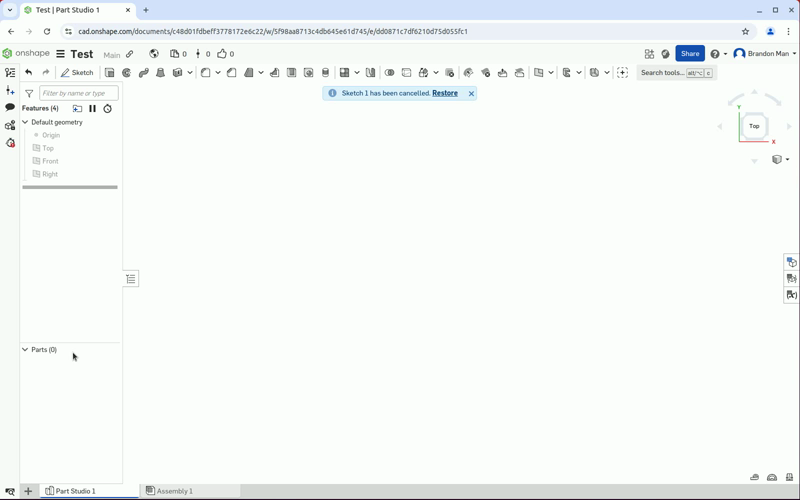
key(up)
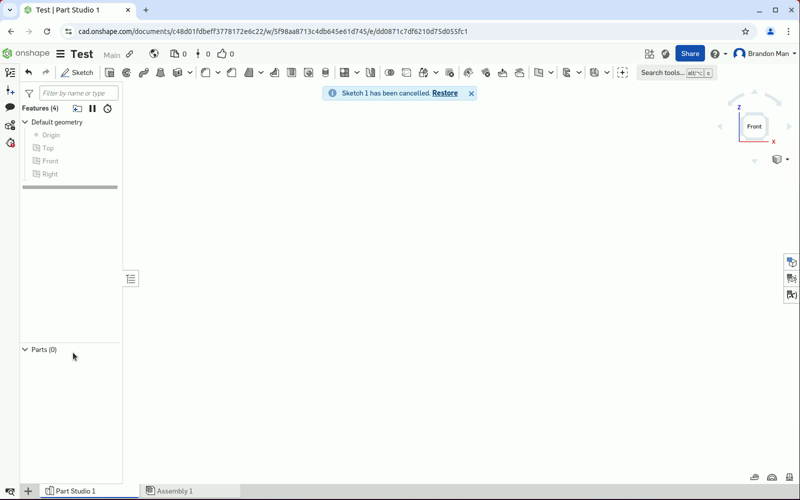
key_up(shift)
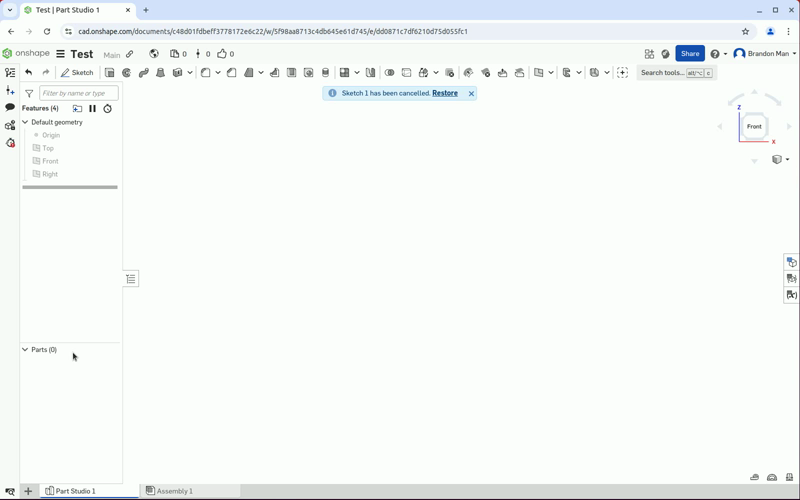
mouse_move(73, 352)
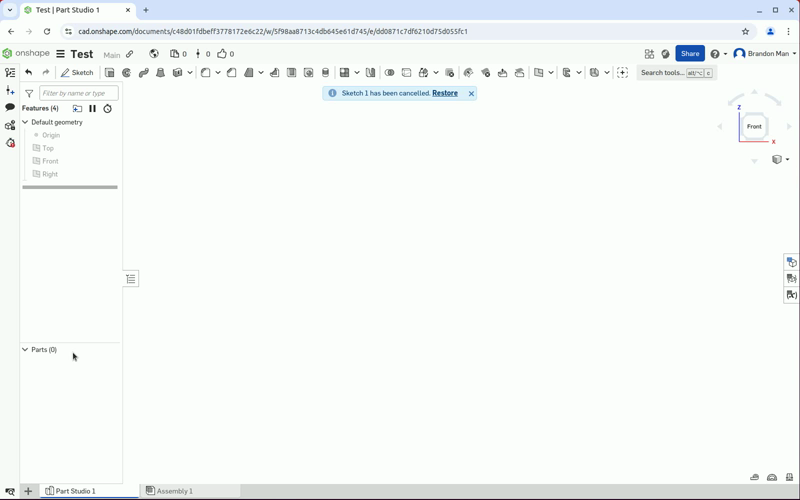
key(shift+y)
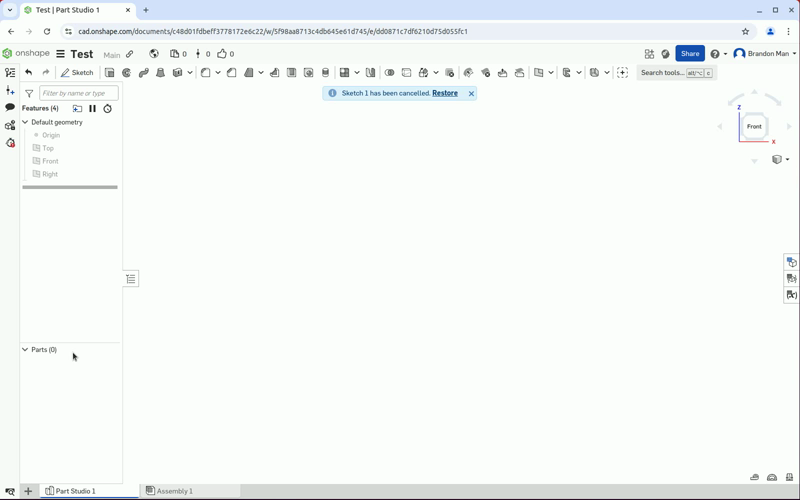
key(shift+s)
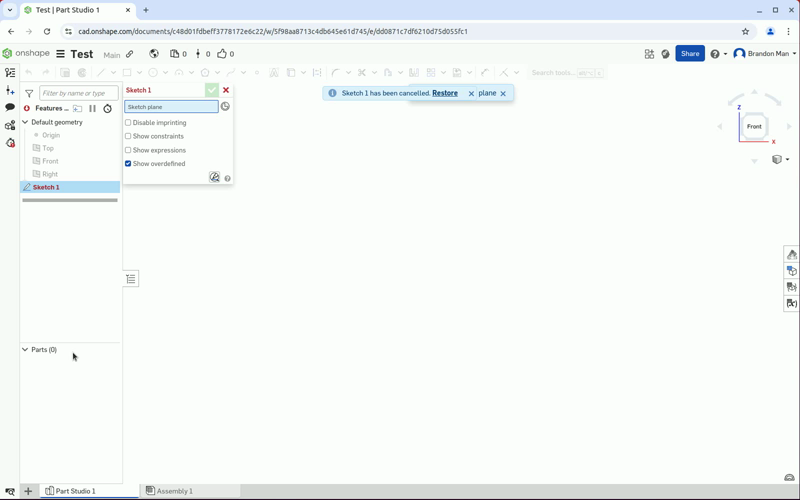
mouse_move(73, 163)
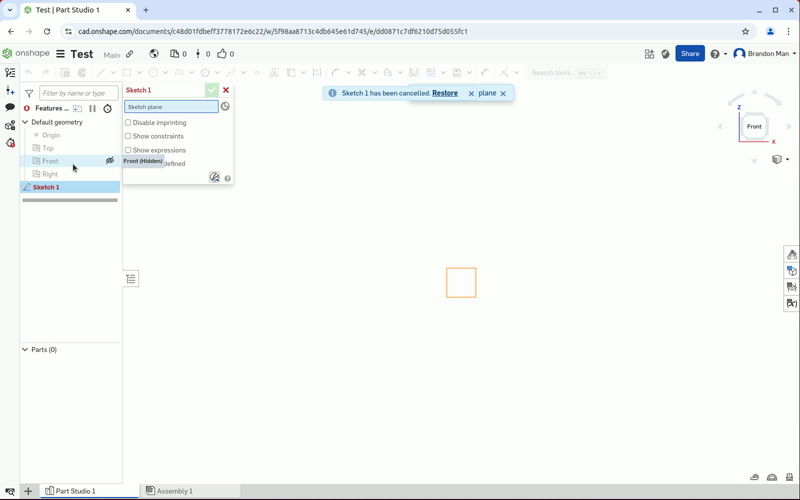
click(73, 163)
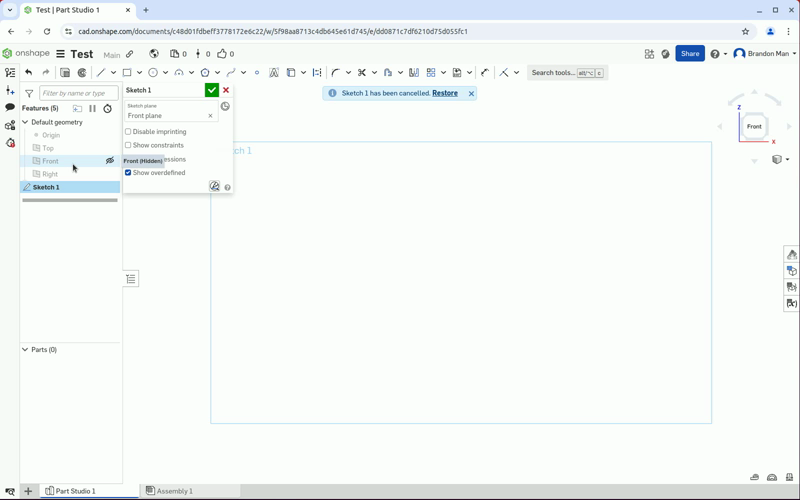
mouse_move(73, 352)
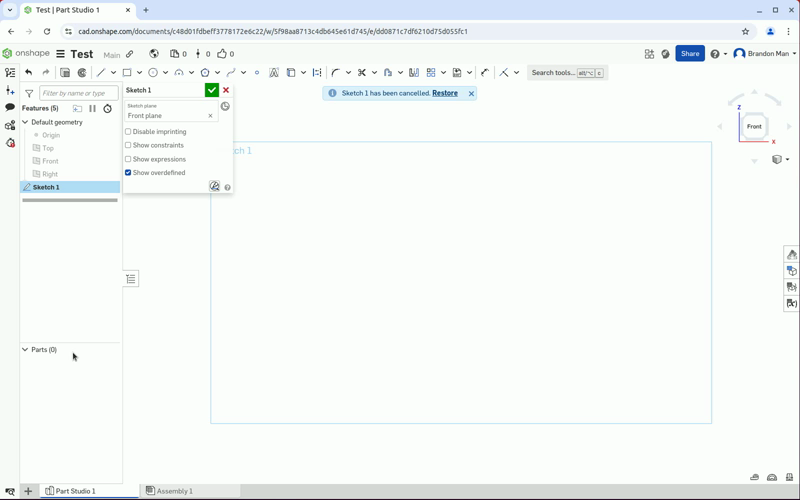
key(y)
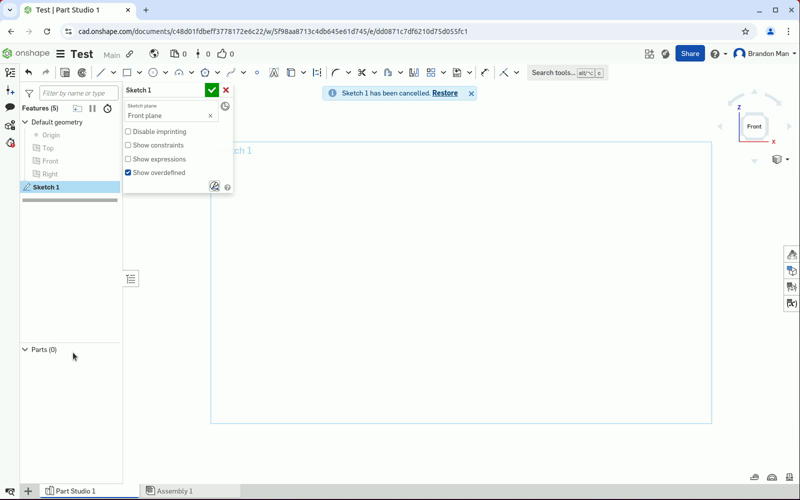
key(c)
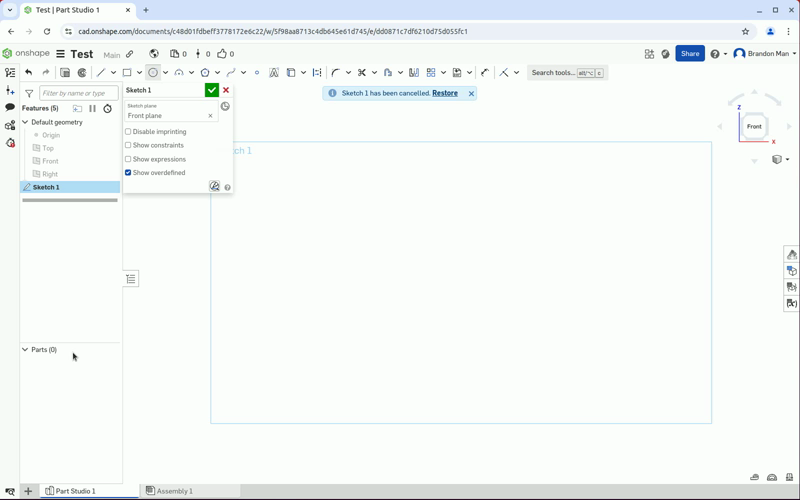
key_down(shift)
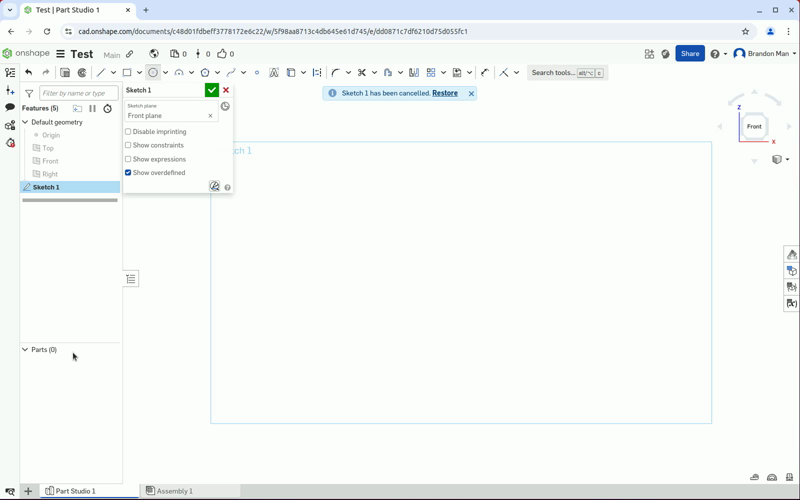
mouse_move(461, 282)
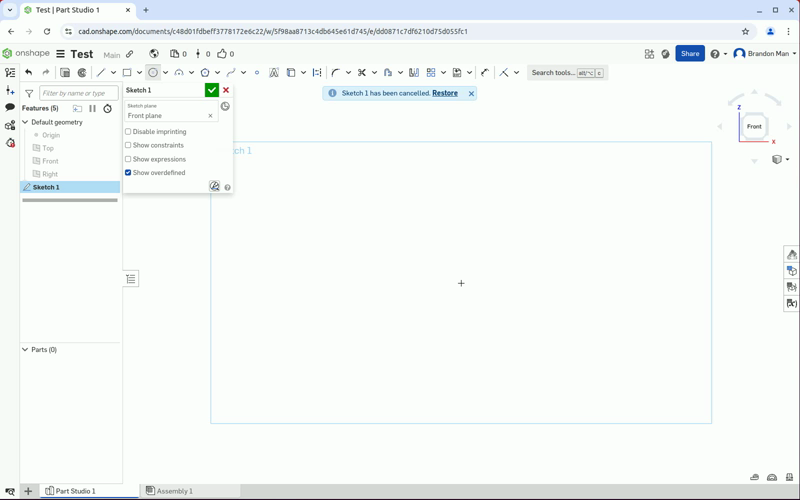
click(461, 282)
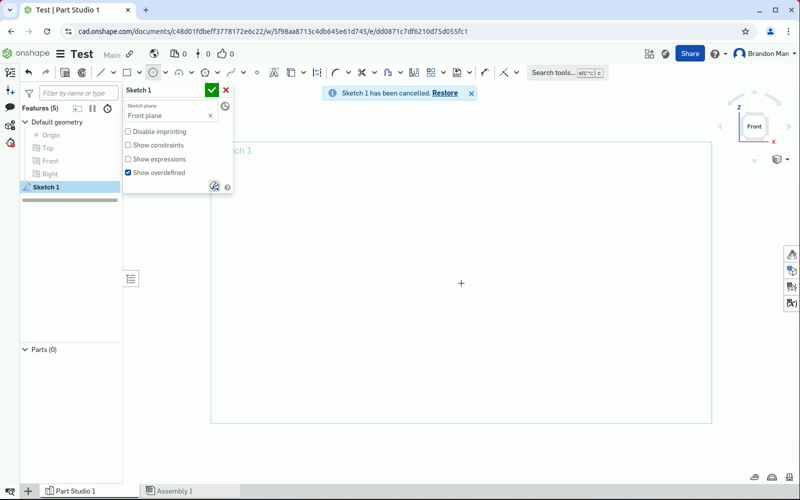
key_up(shift)
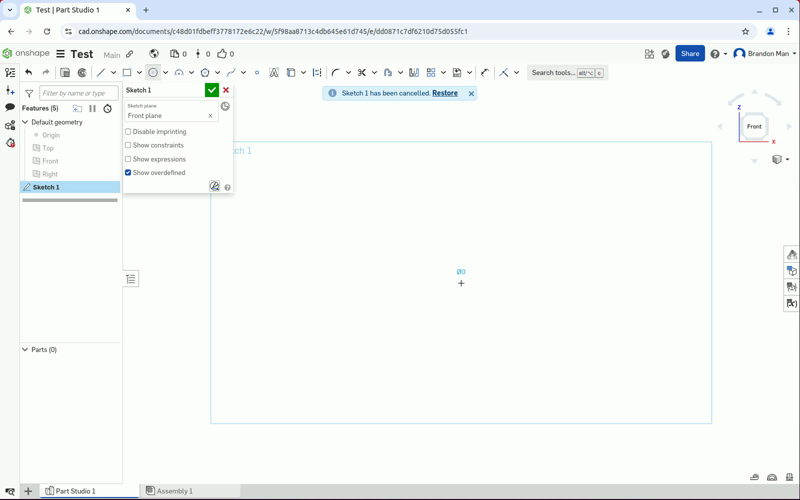
mouse_move(541, 282)
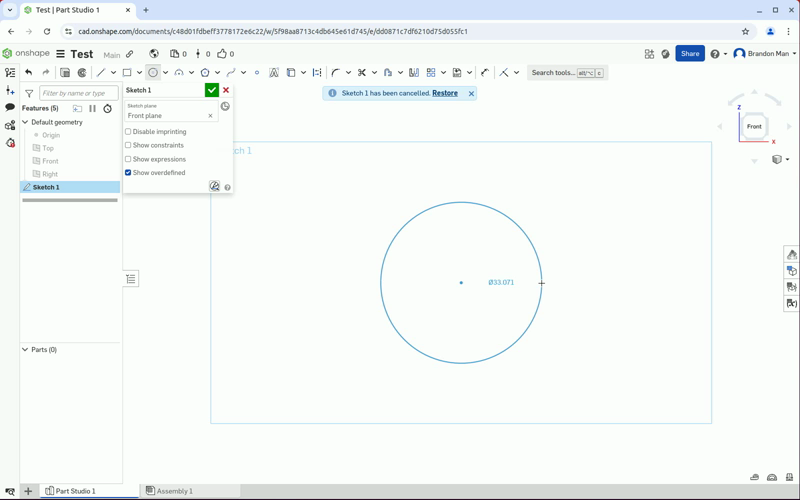
click(541, 282)
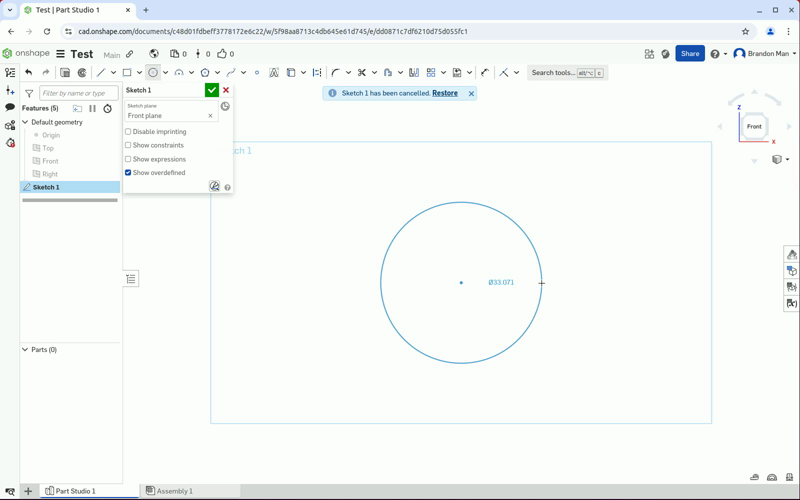
key(esc)
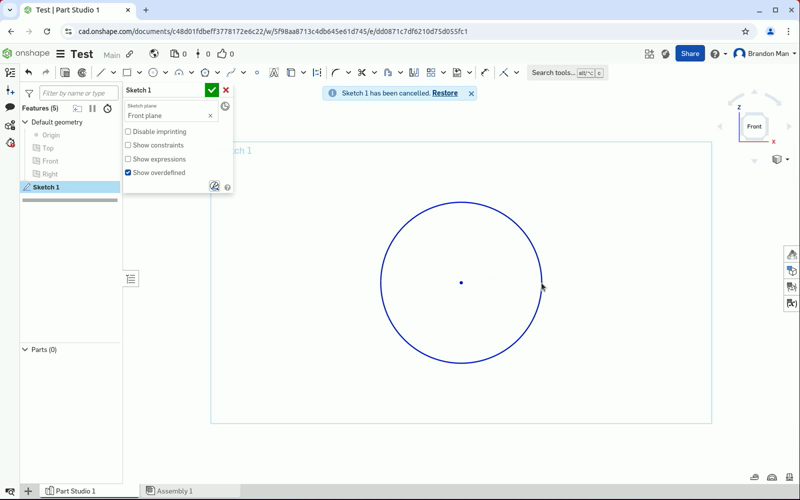
key(c)
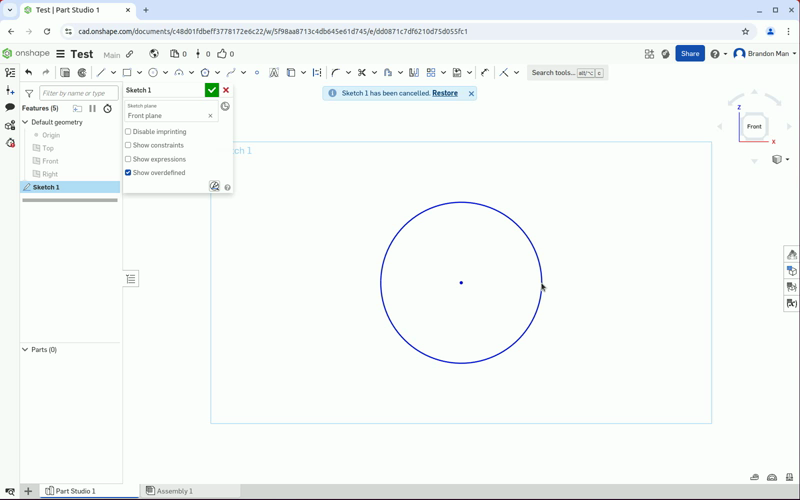
key_down(shift)
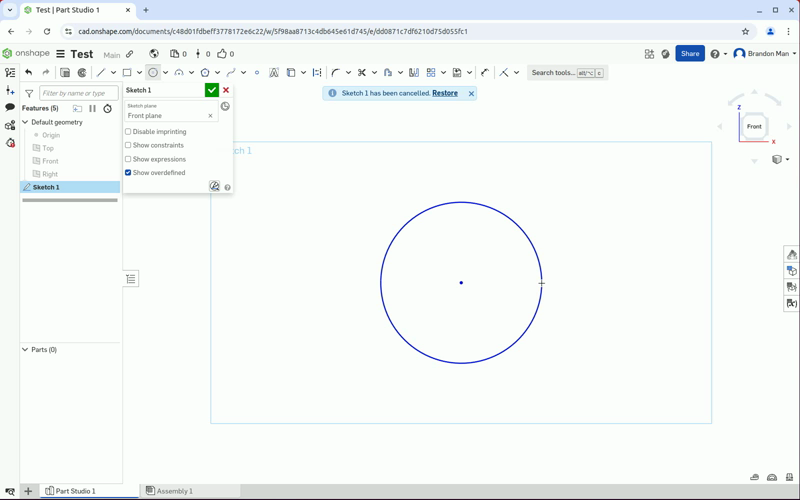
mouse_move(461, 282)
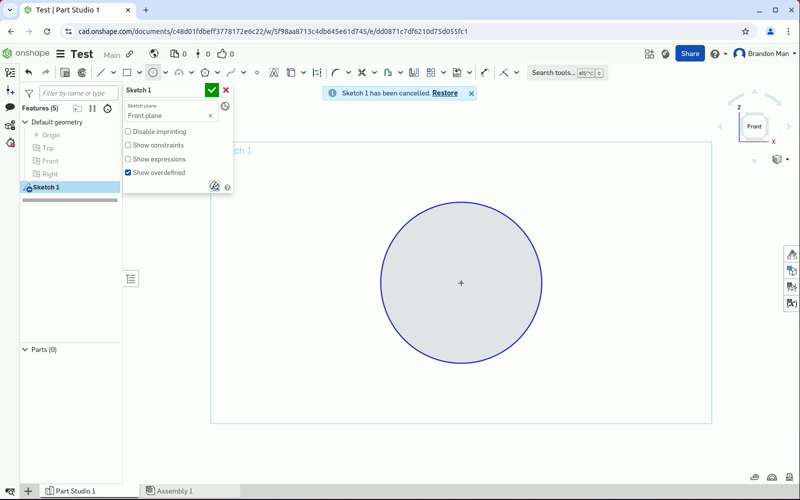
click(461, 282)
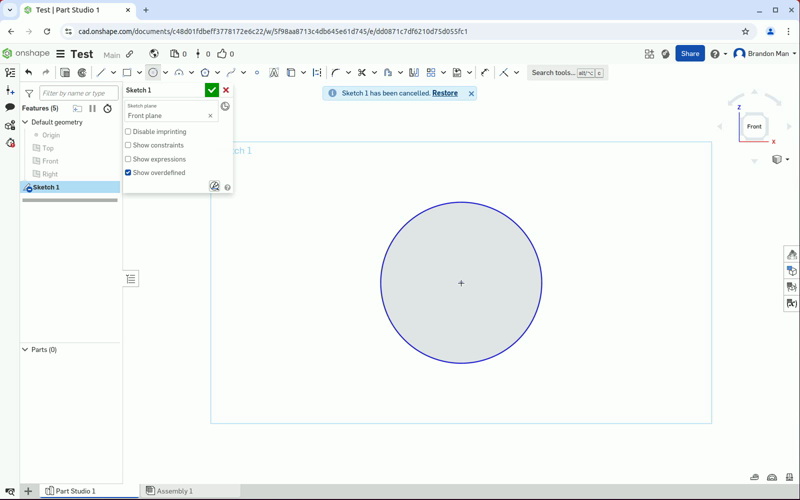
key_up(shift)
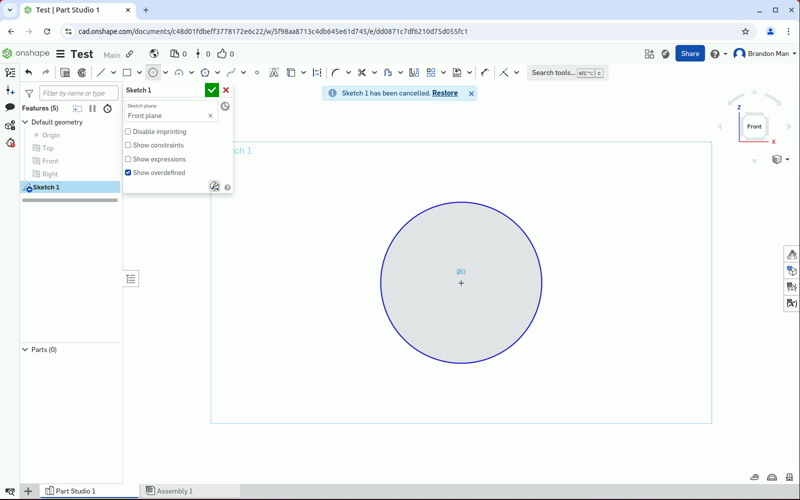
mouse_move(525, 282)
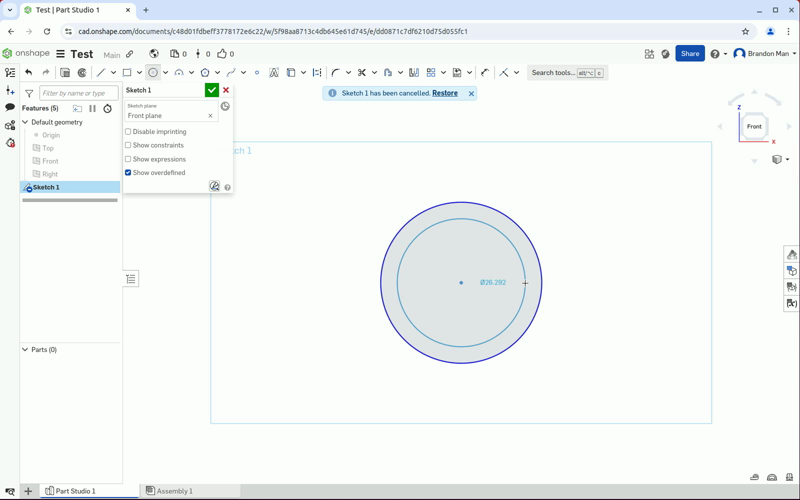
click(525, 282)
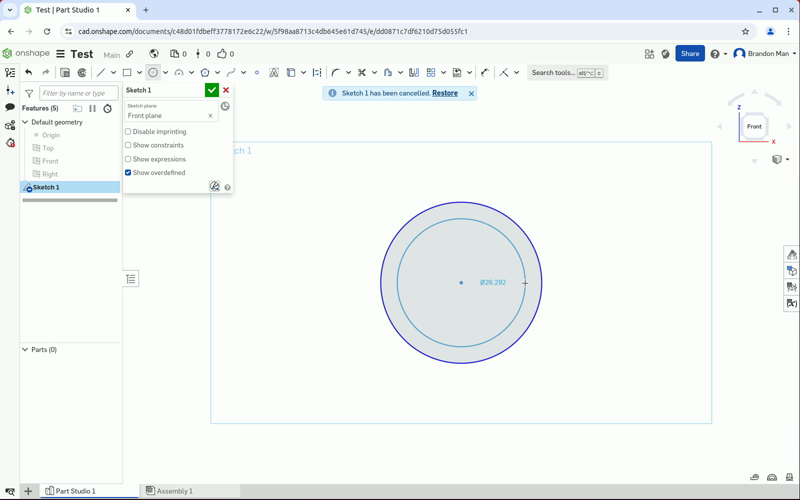
key(esc)
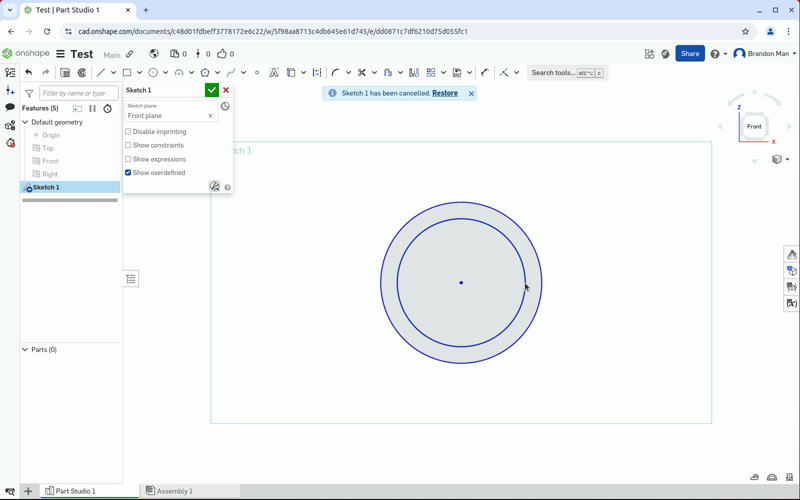
mouse_move(502, 338)
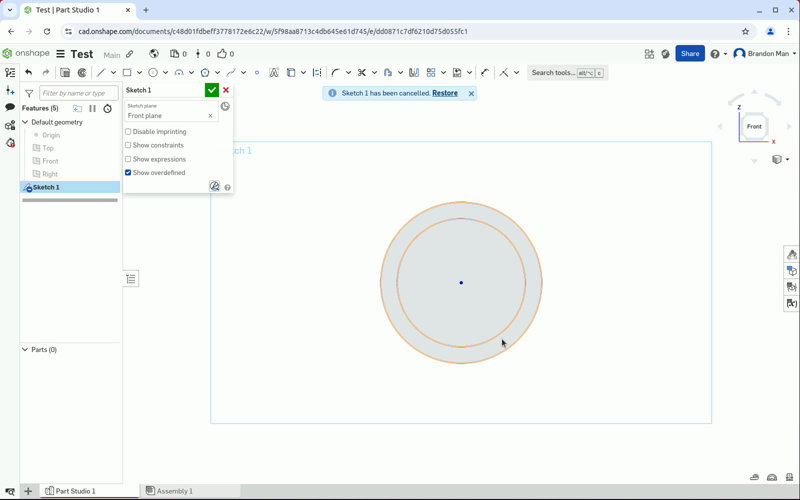
click(502, 338)
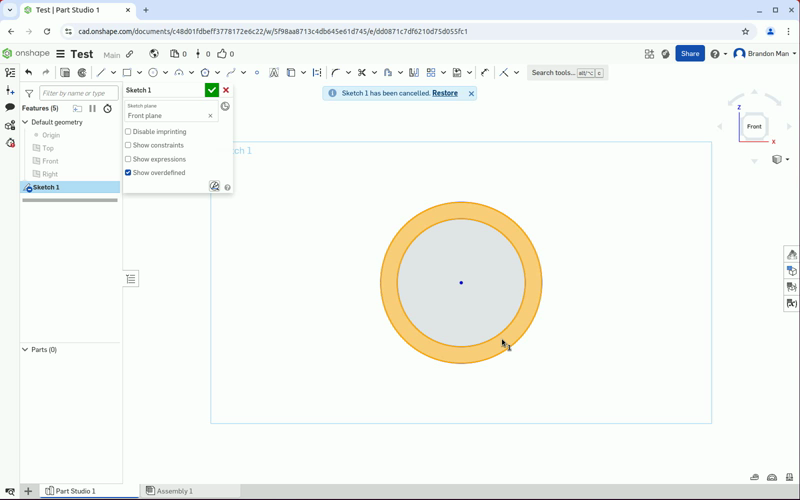
mouse_move(73, 352)
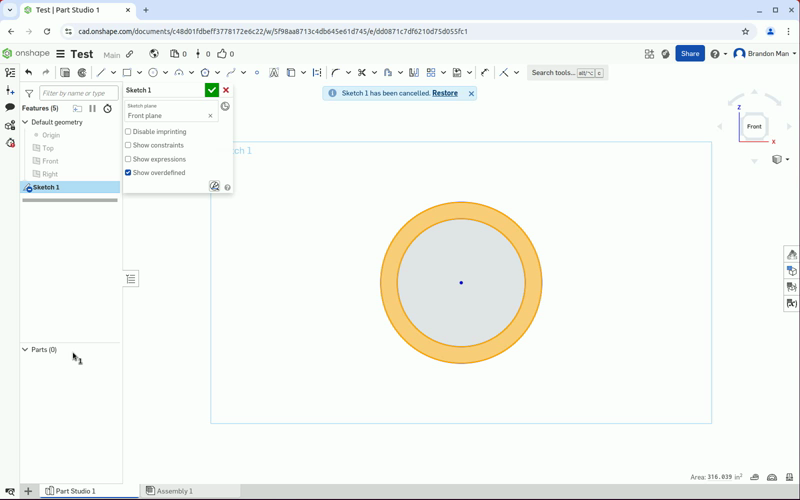
key(shift+y)
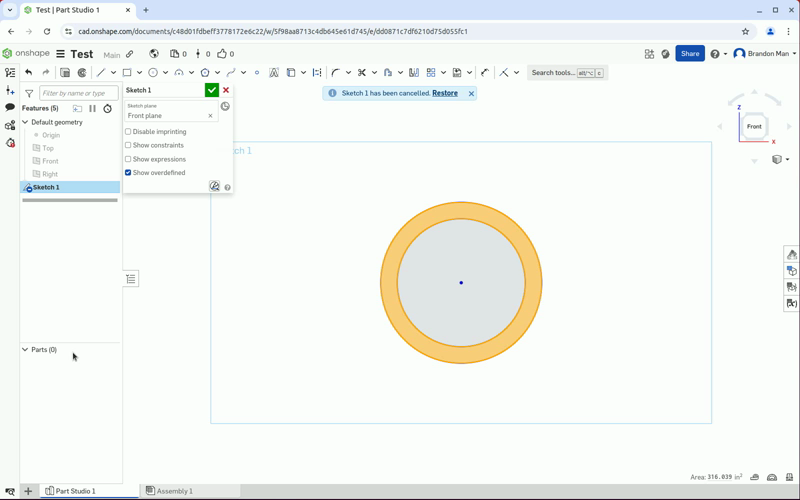
key(shift+e)
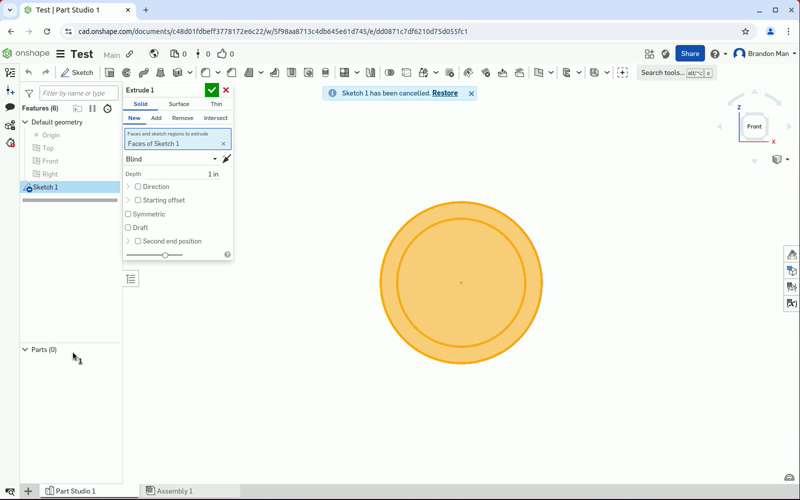
mouse_move(143, 106)
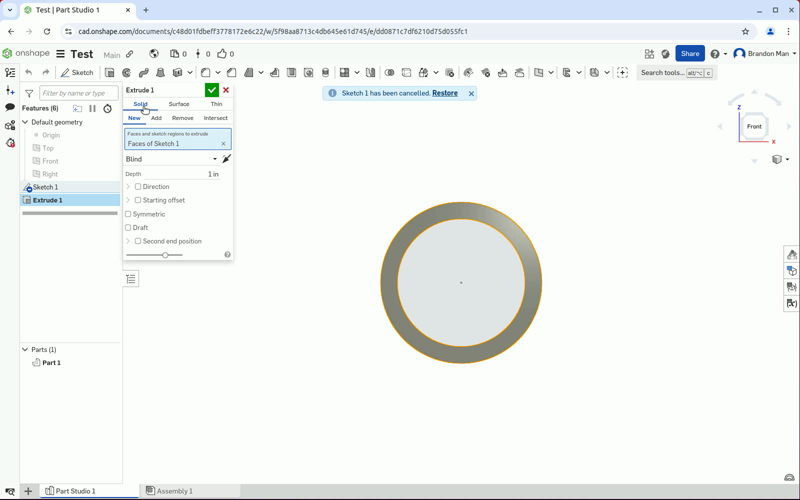
click(143, 106)
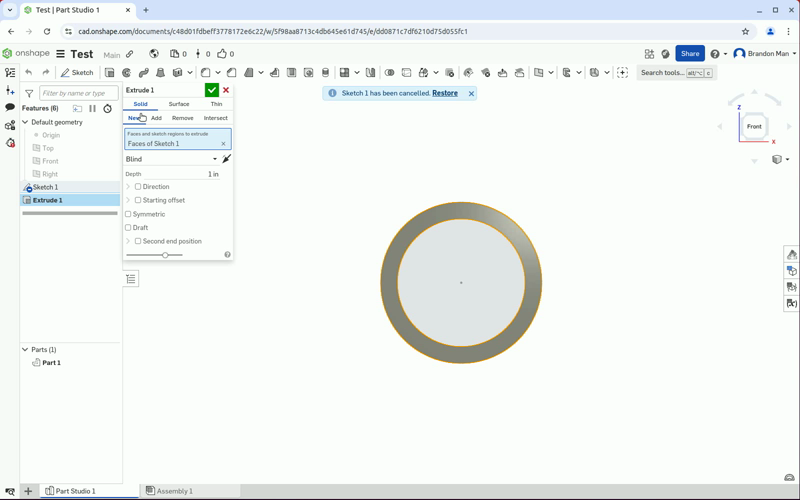
mouse_move(137, 120)
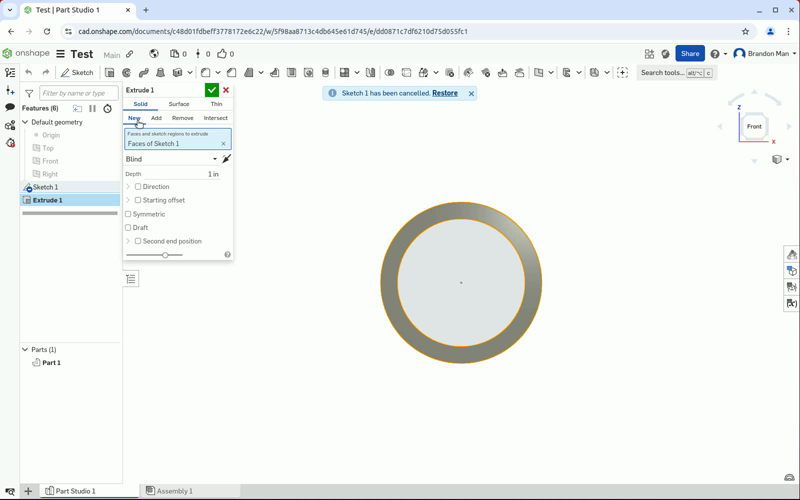
click(137, 120)
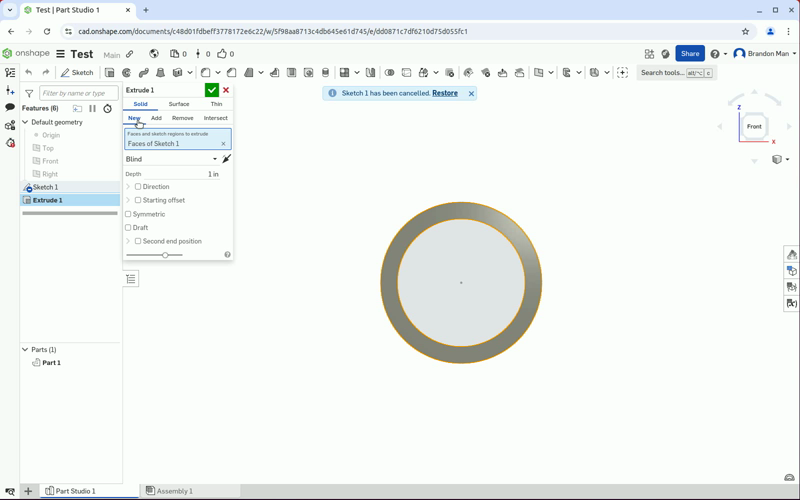
key(tab, 4)
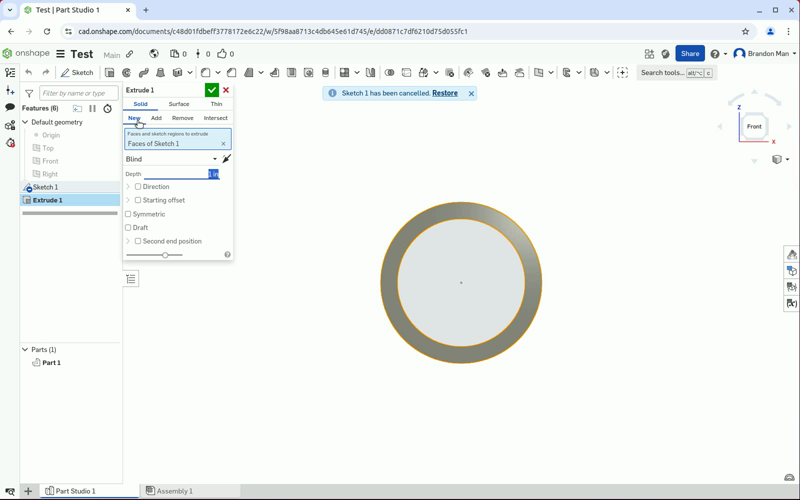
text(33.7)
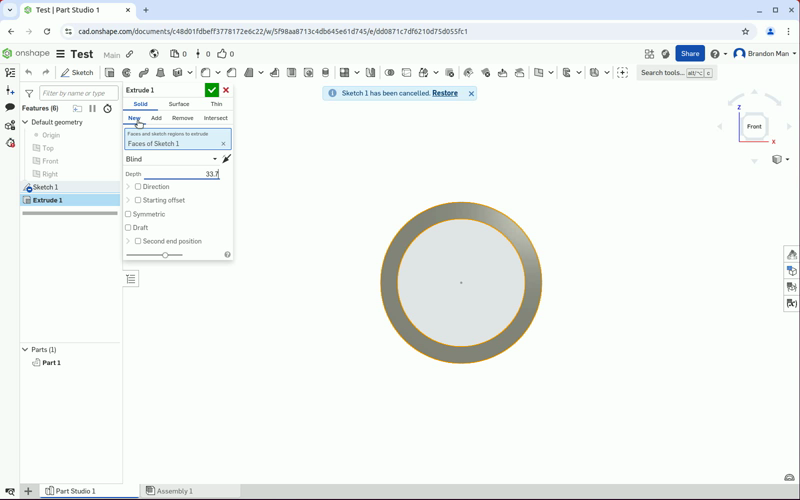
key(tab, 3)
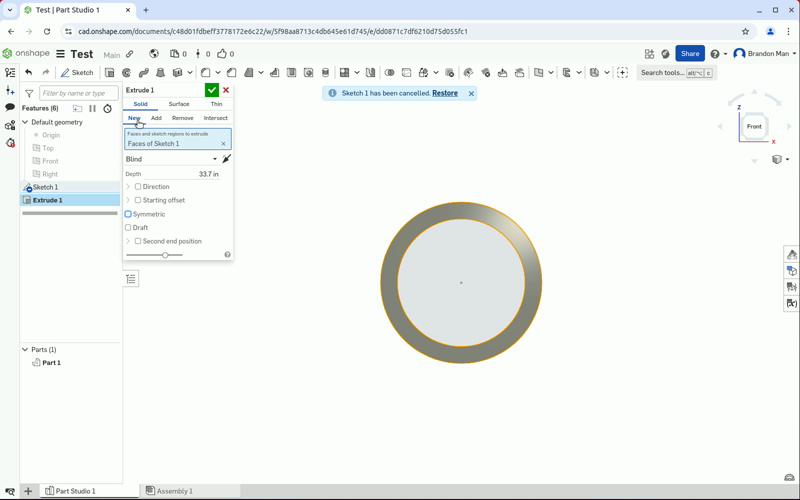
key(space)
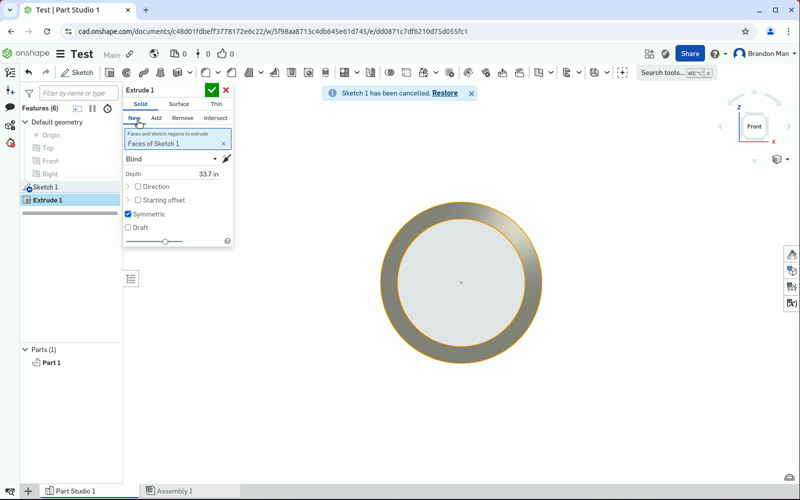
key(enter)
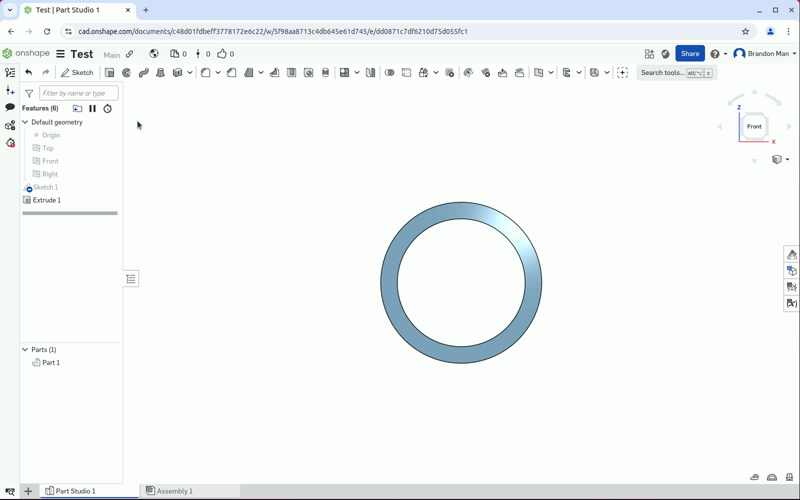
key(shift+h)
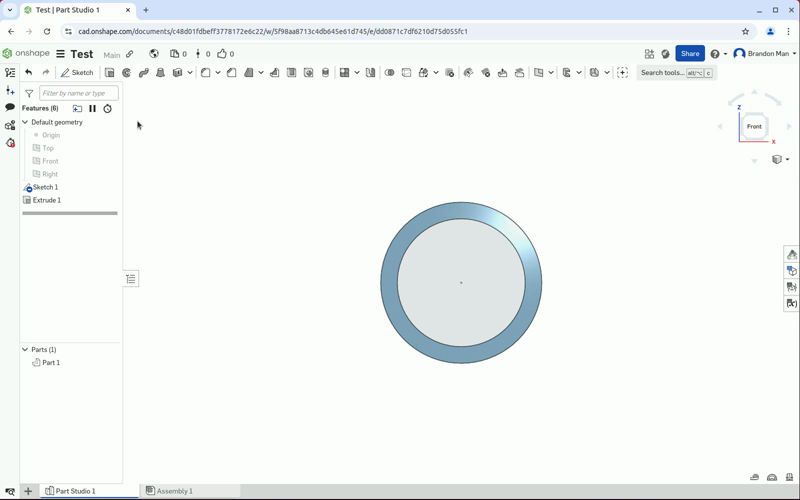
key(shift+h)
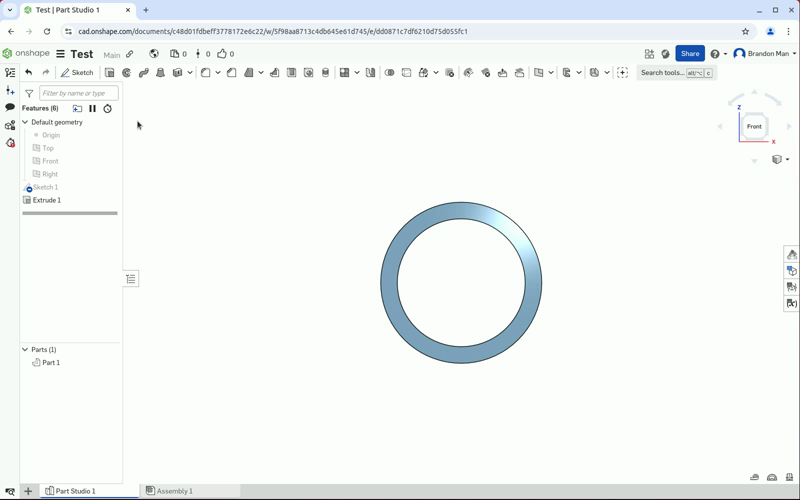
mouse_move(73, 189)
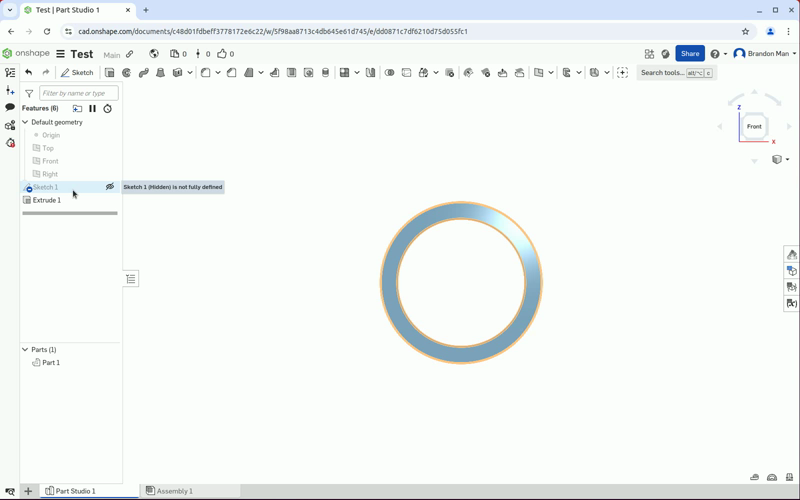
click(73, 189)
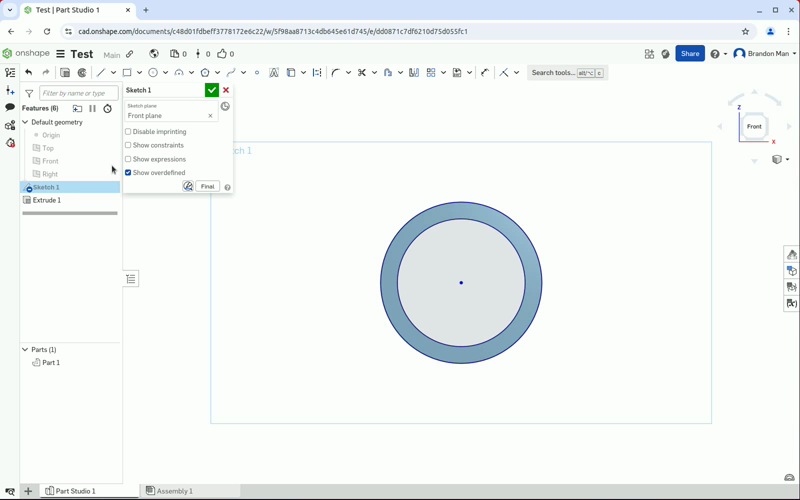
mouse_move(229, 92)
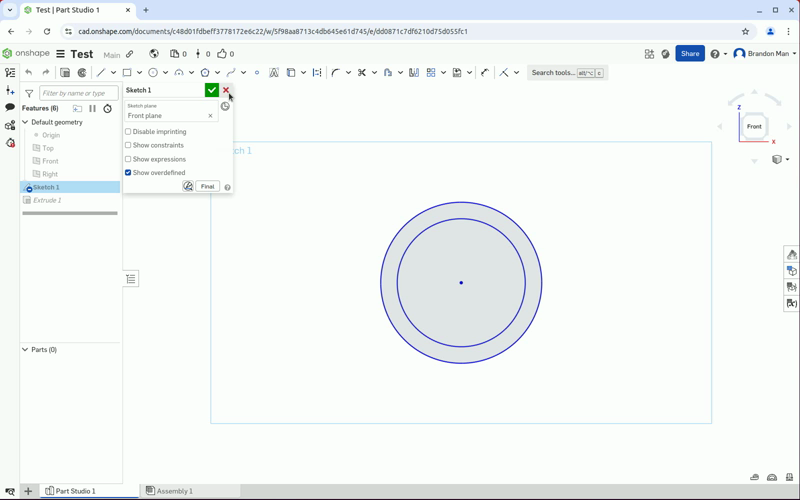
click(229, 92)
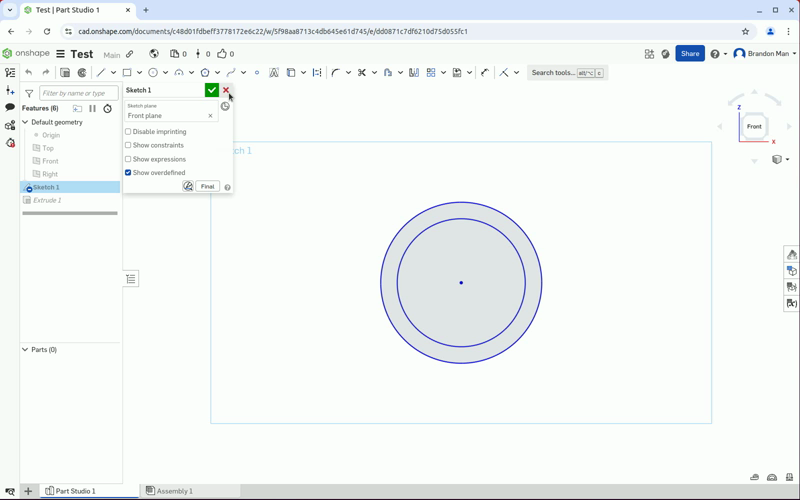
key(shift+s)
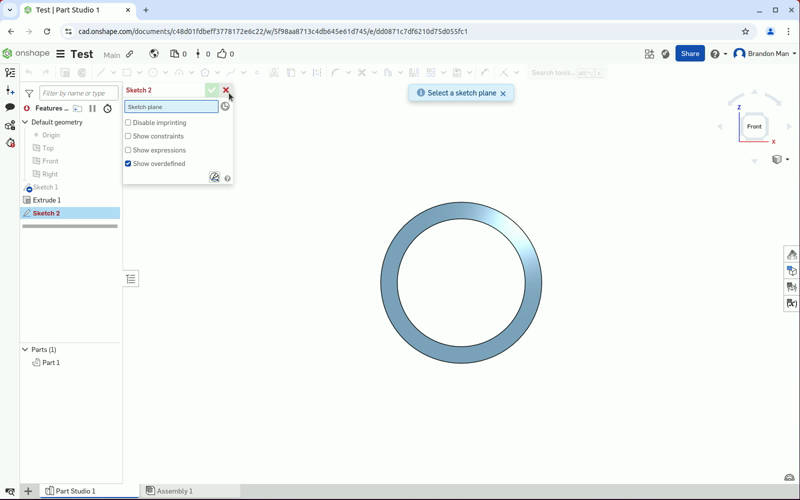
mouse_move(73, 163)
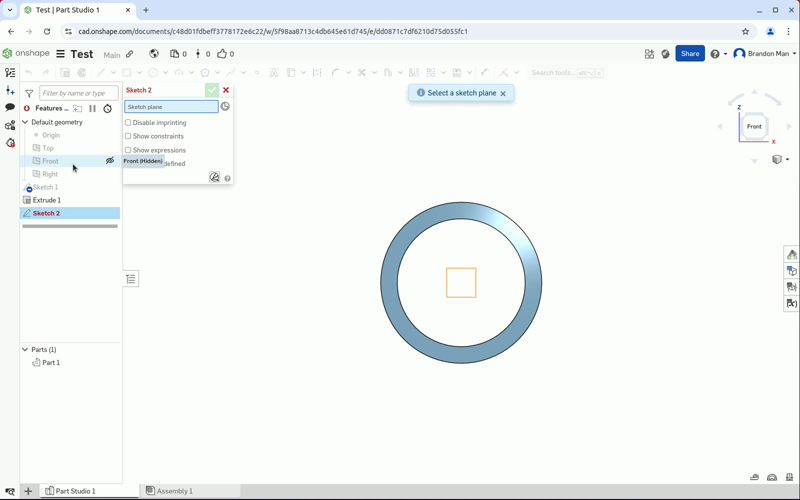
click(73, 163)
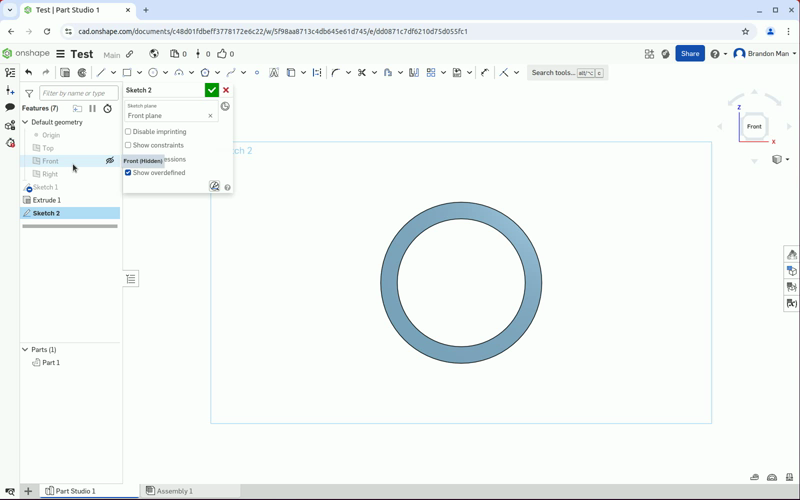
mouse_move(73, 352)
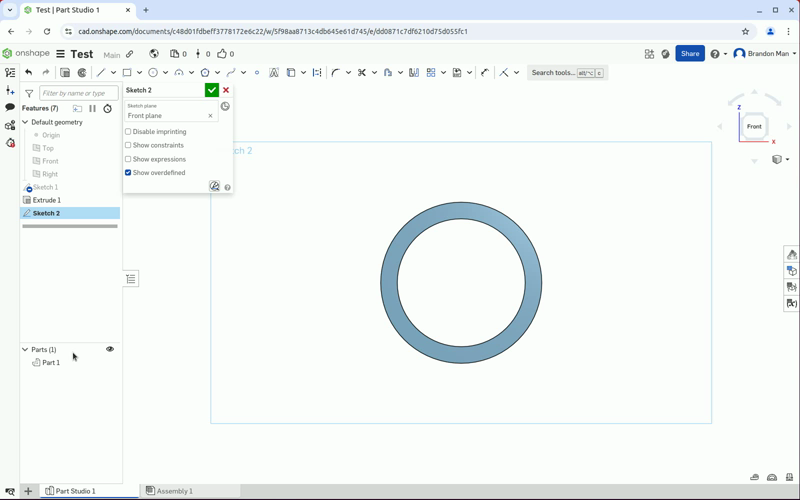
key(y)
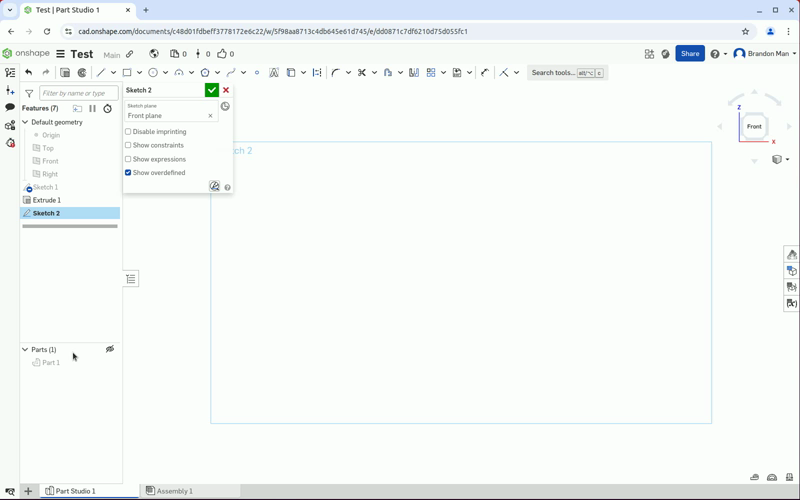
key(l)
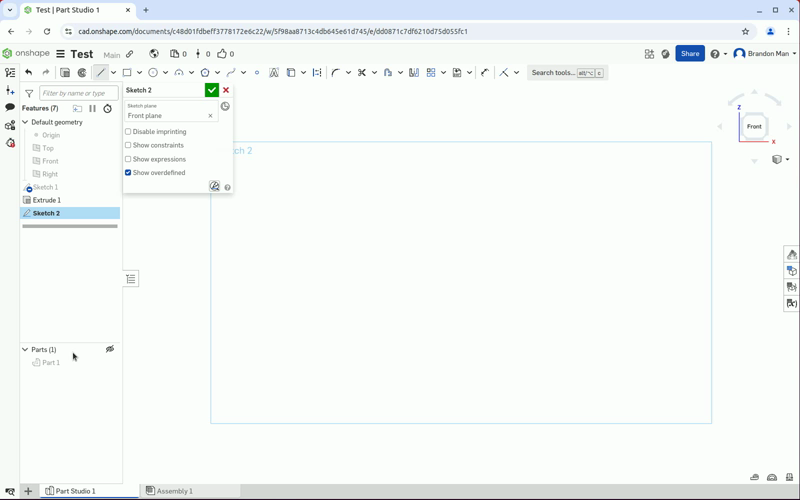
key_down(shift)
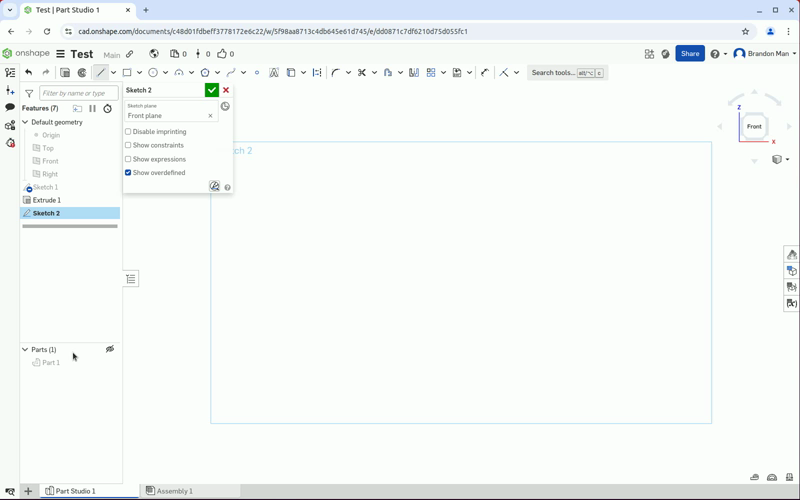
mouse_move(359, 170)
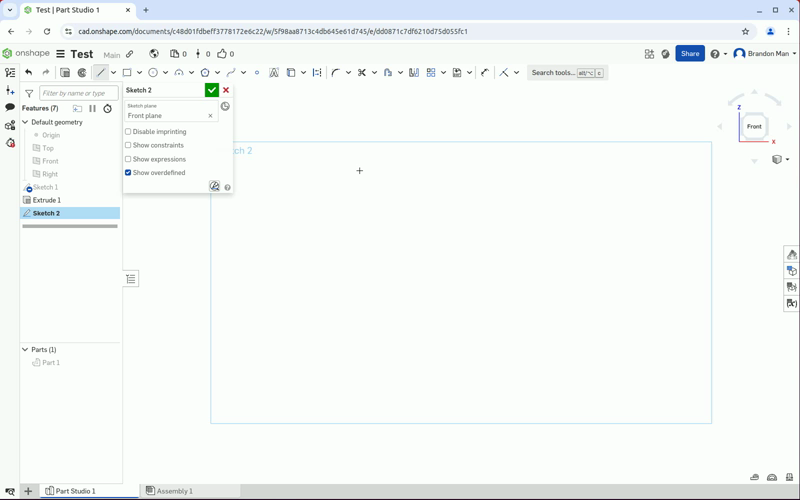
click(359, 170)
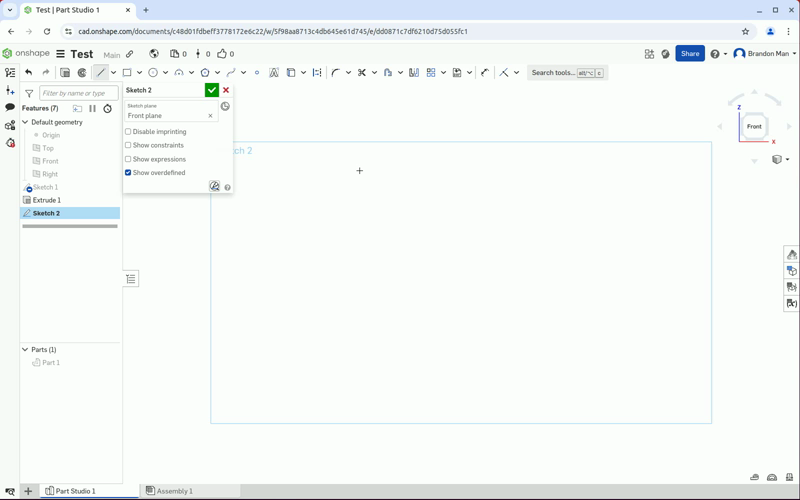
key_up(shift)
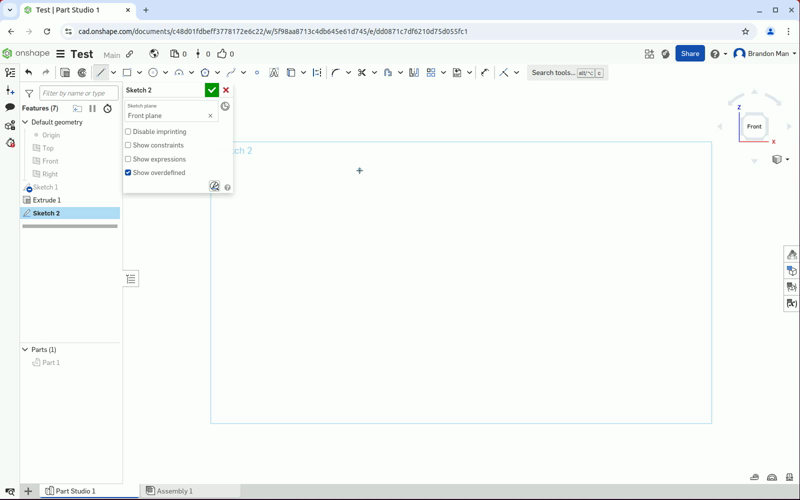
key_down(shift)
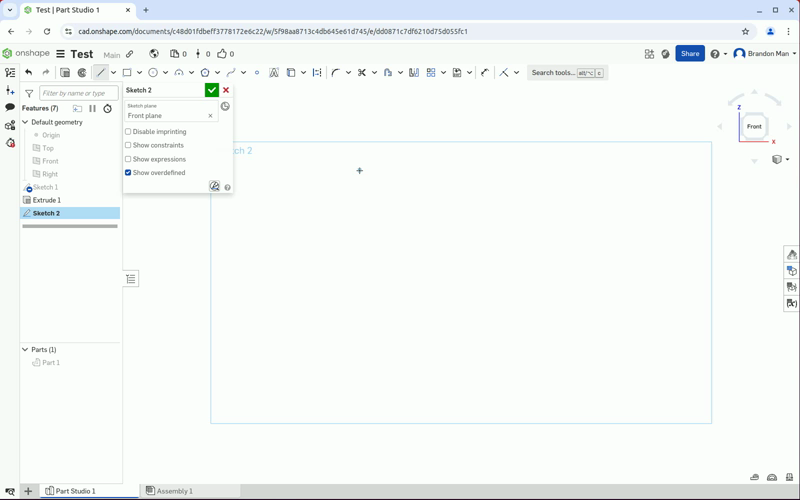
mouse_move(380, 297)
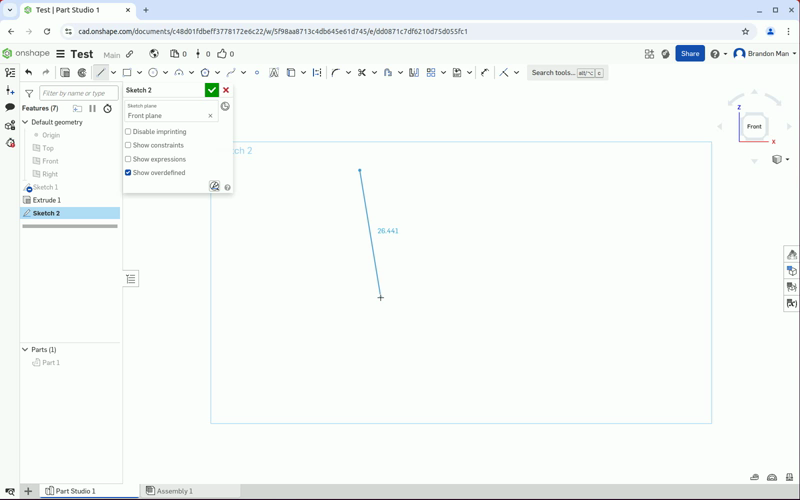
click(380, 297)
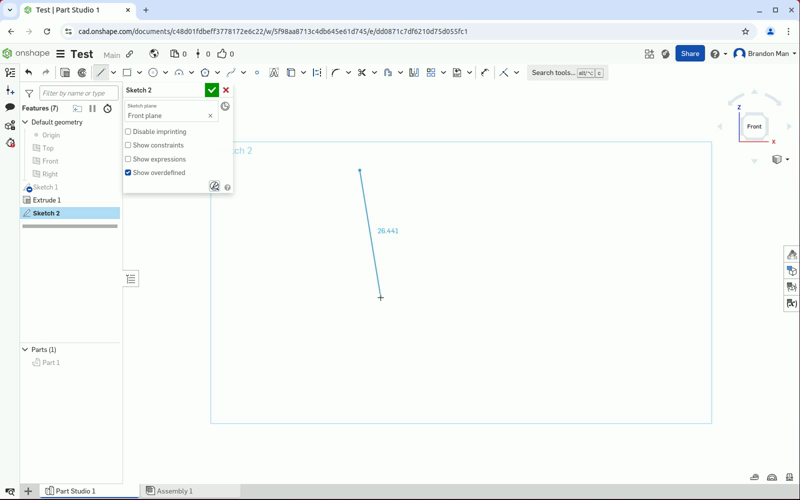
key_up(shift)
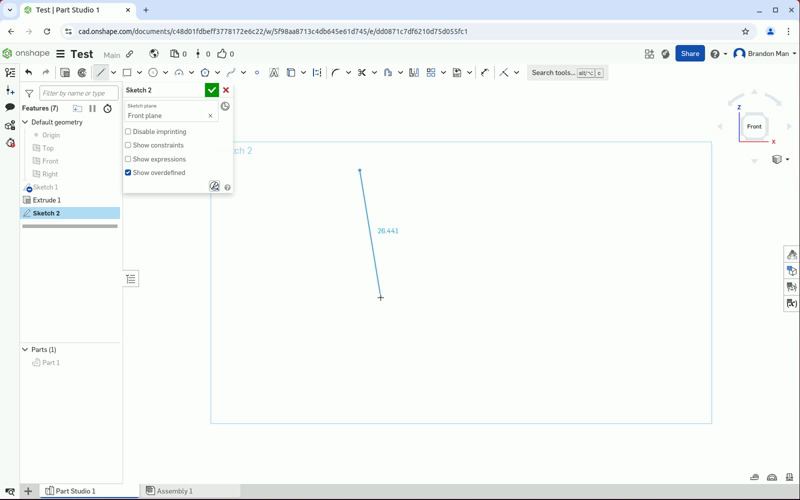
key(esc)
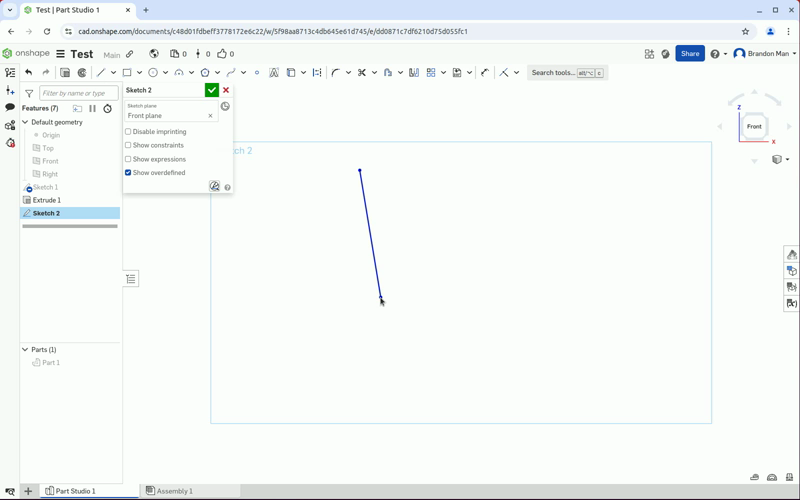
key(a)
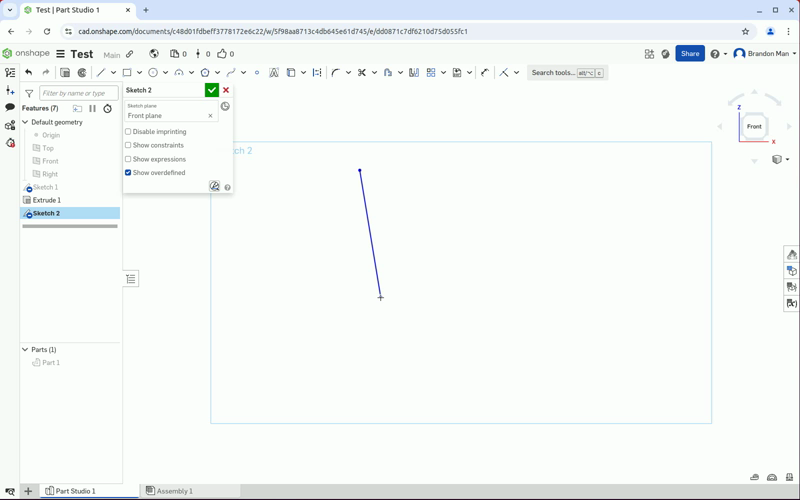
mouse_move(380, 297)
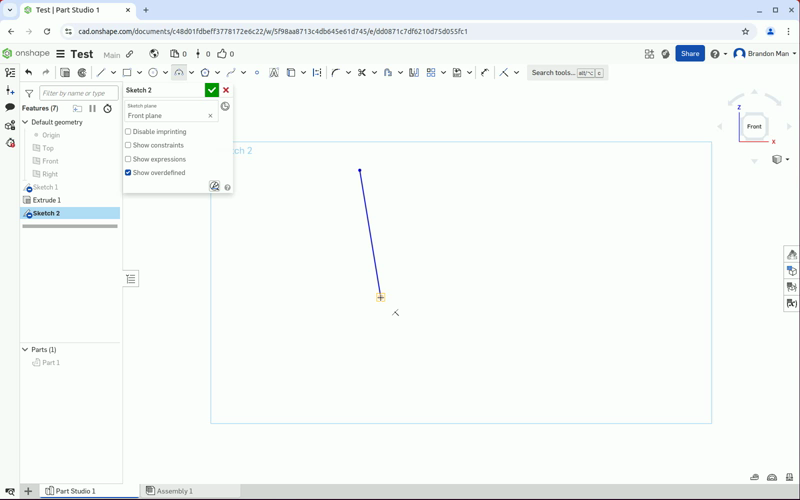
click(380, 297)
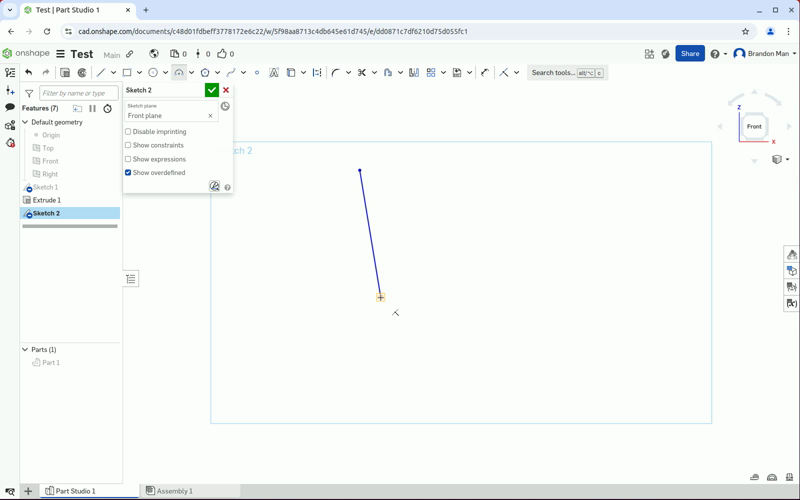
key_down(shift)
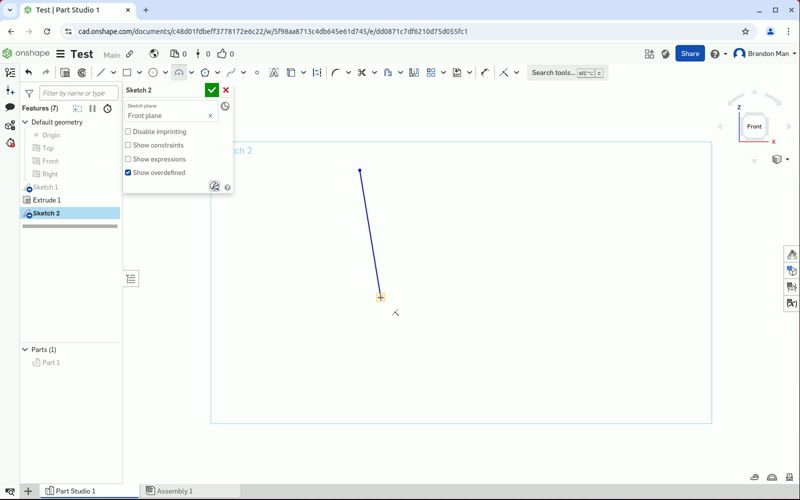
mouse_move(539, 297)
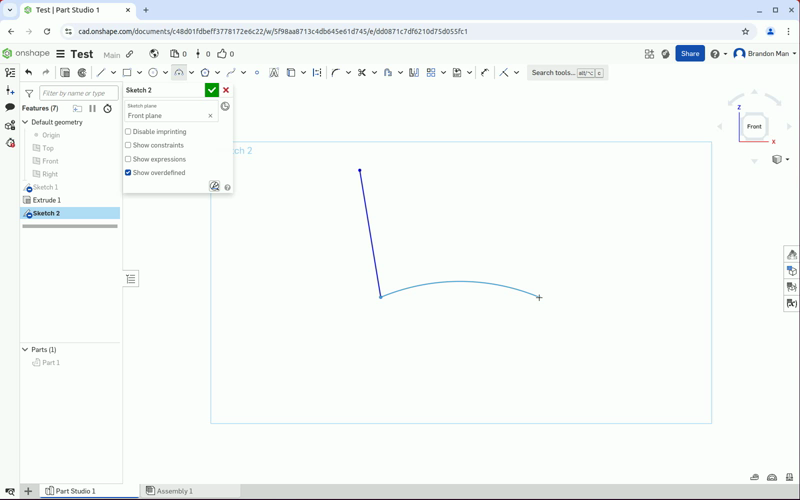
click(539, 297)
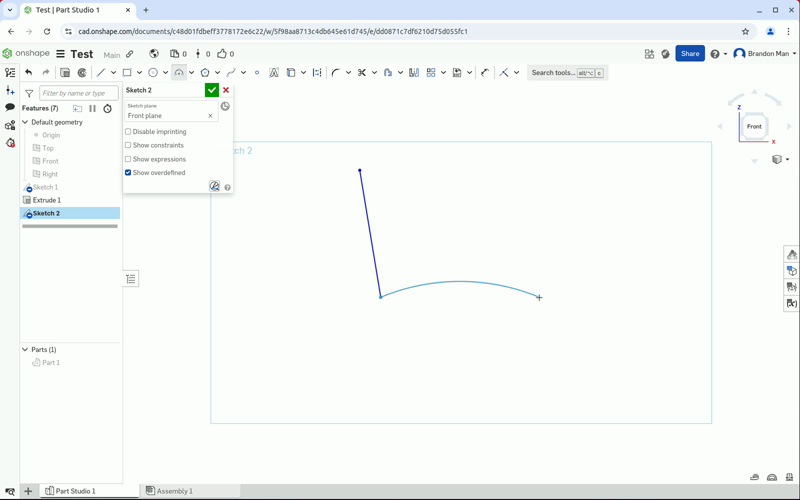
mouse_move(460, 203)
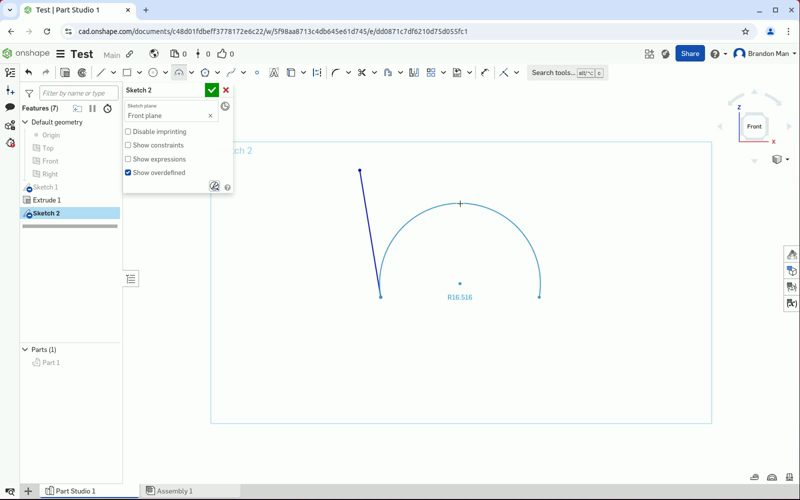
click(460, 203)
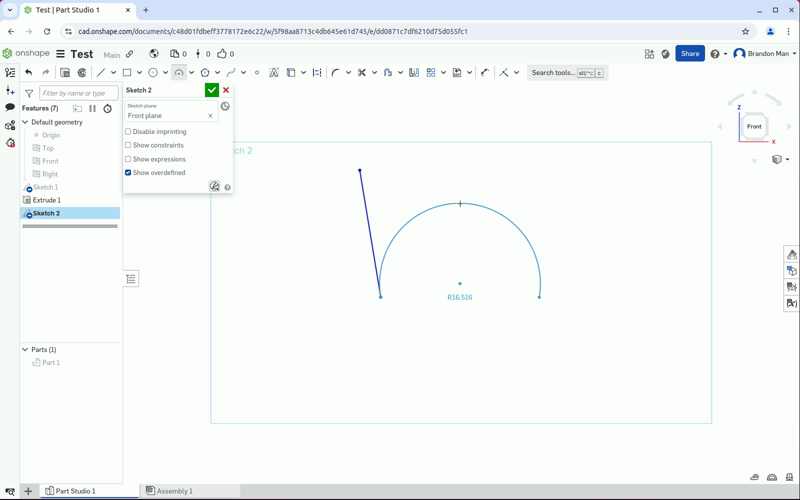
key_up(shift)
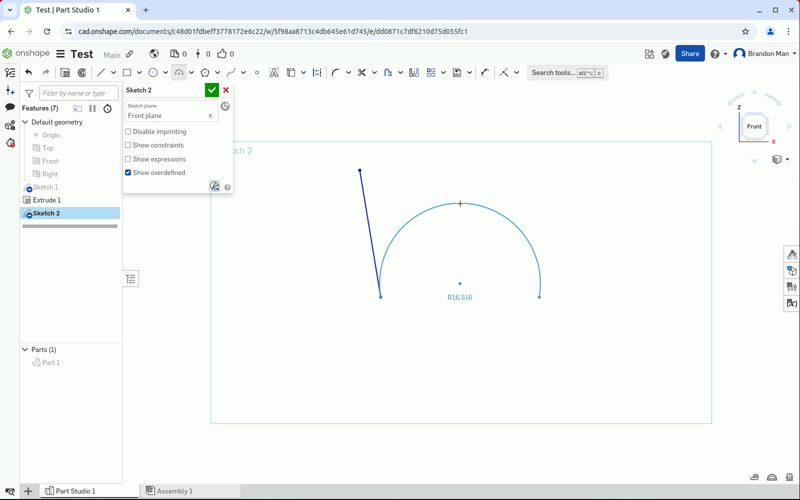
key(esc)
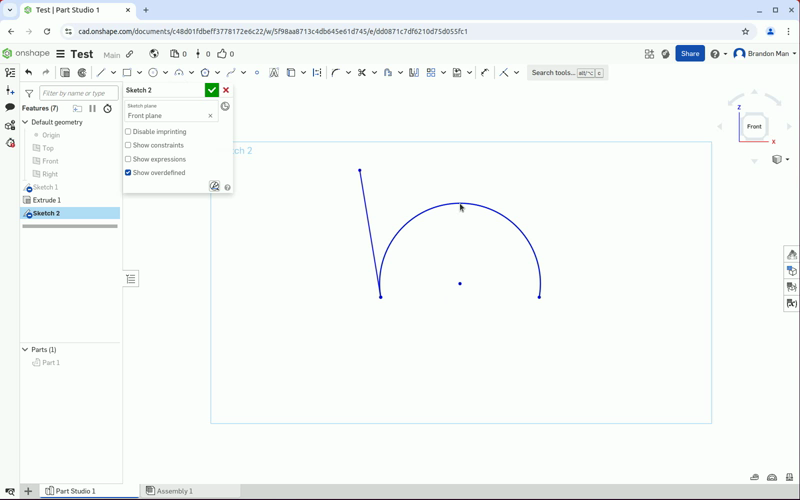
key(l)
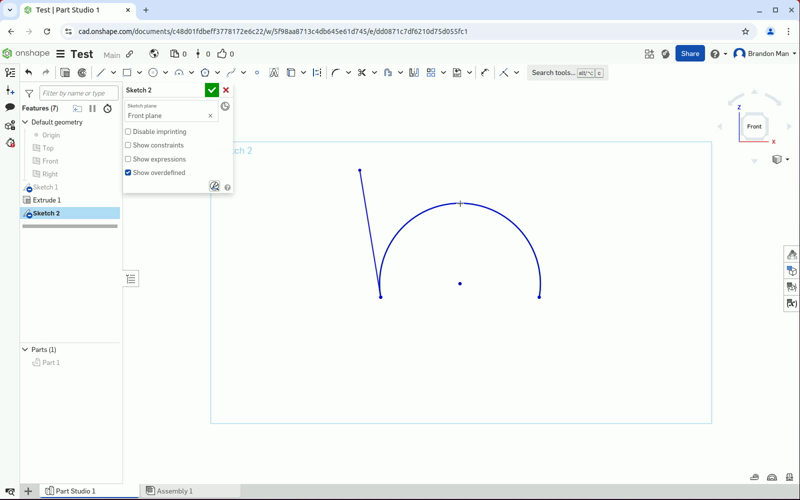
mouse_move(539, 297)
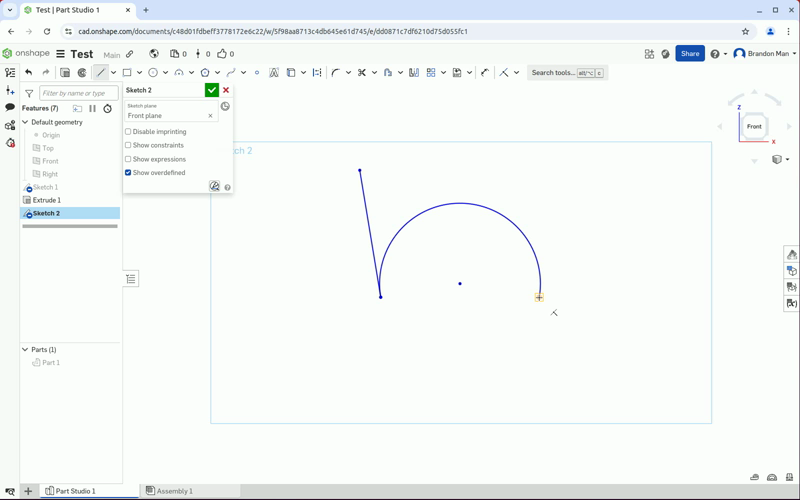
click(539, 297)
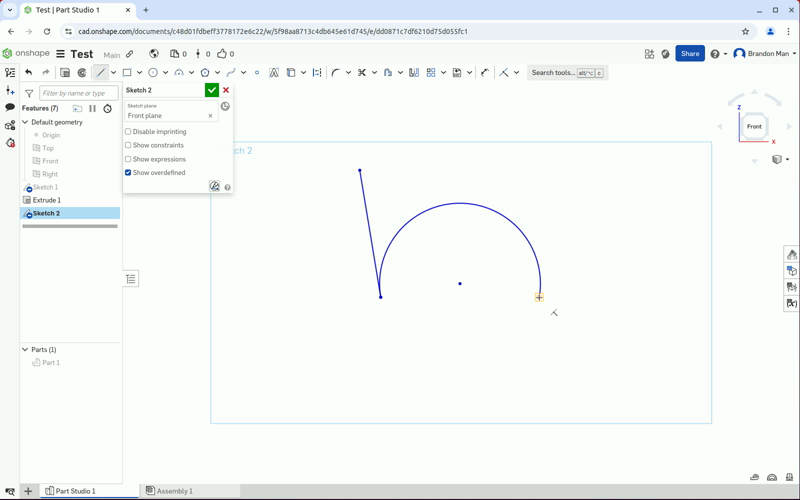
key_down(shift)
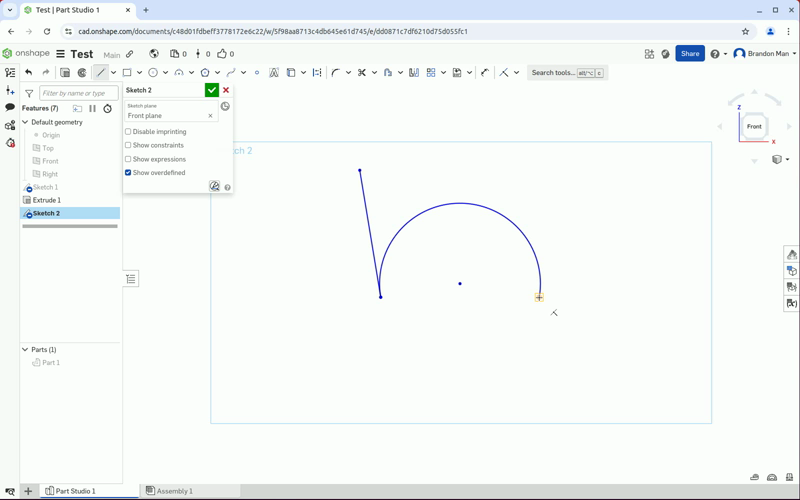
mouse_move(560, 170)
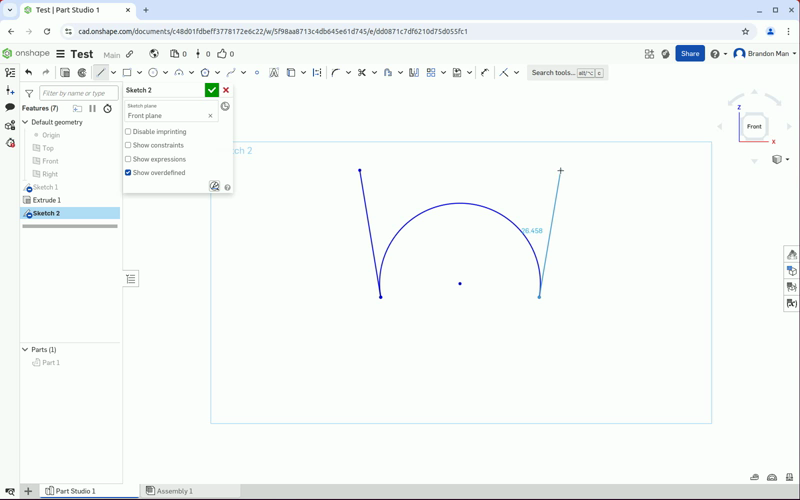
click(560, 170)
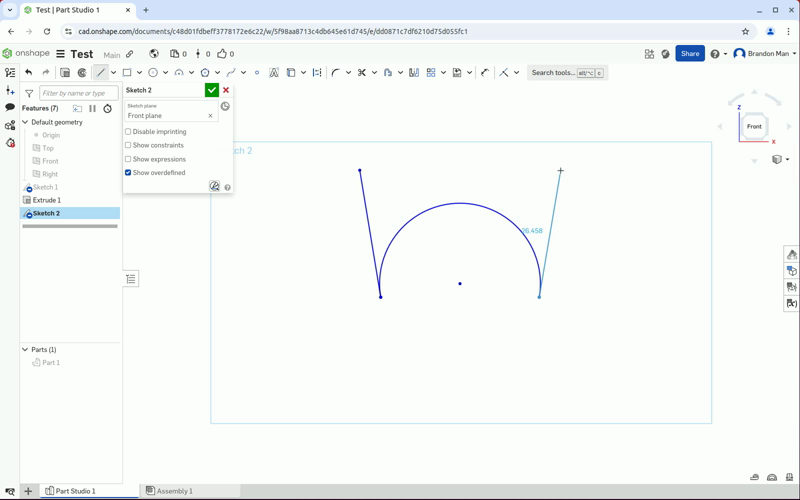
key_up(shift)
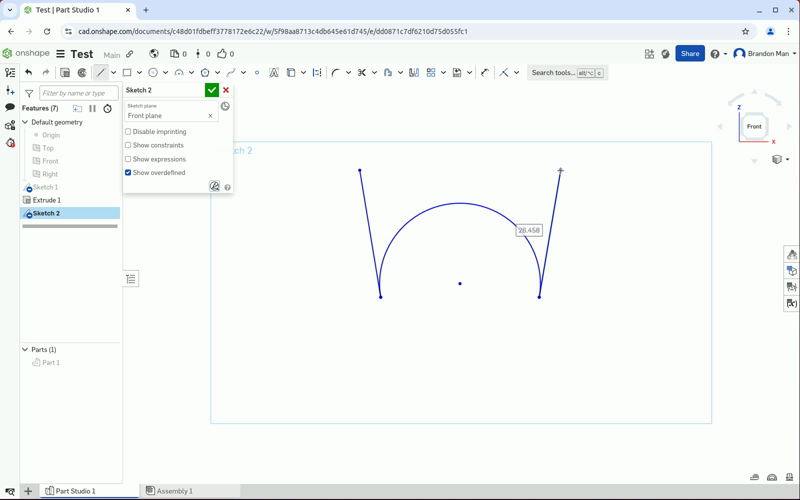
key_down(shift)
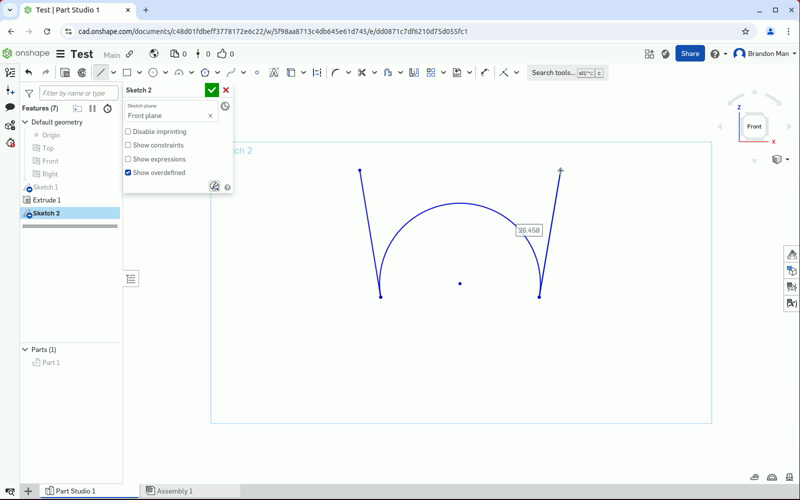
mouse_move(461, 170)
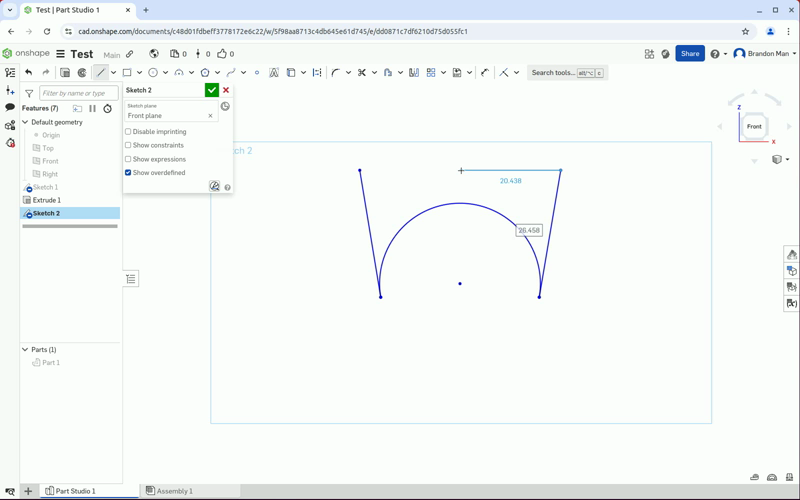
click(461, 170)
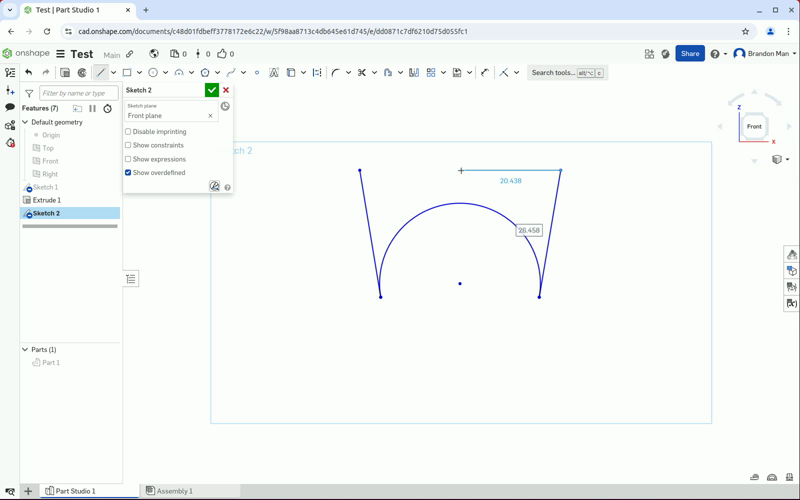
key_up(shift)
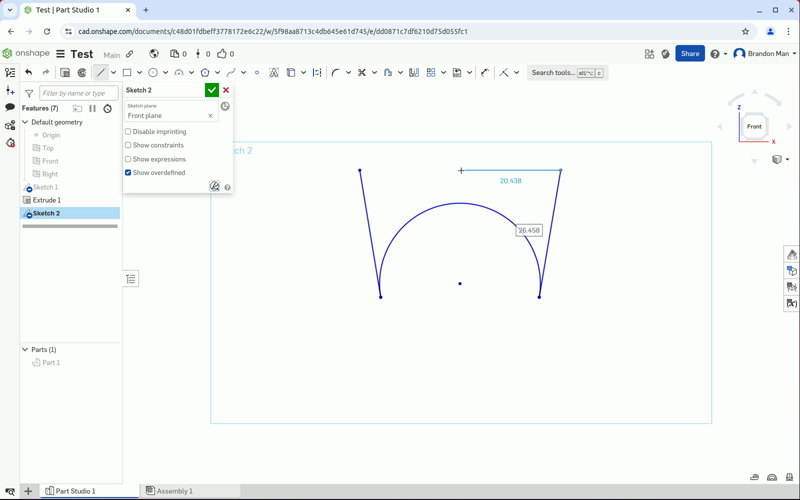
key_down(shift)
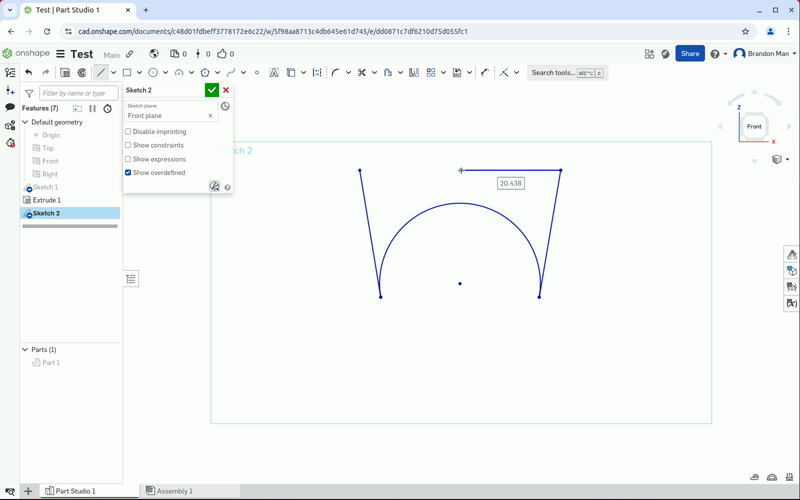
mouse_move(359, 170)
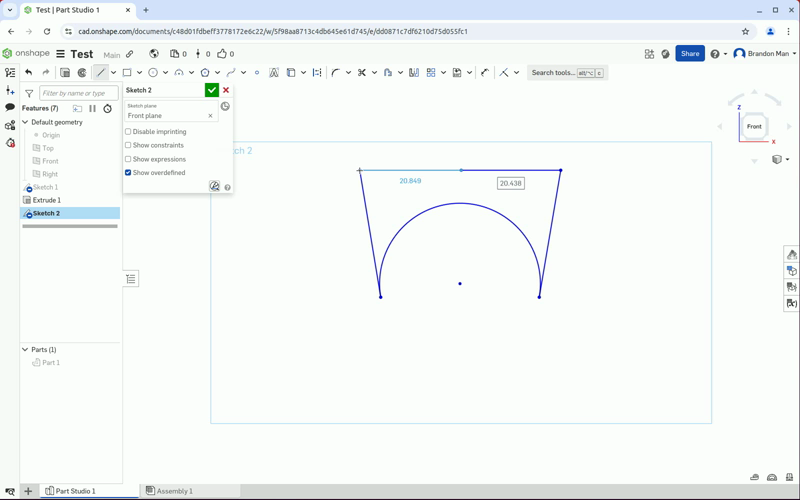
key_up(shift)
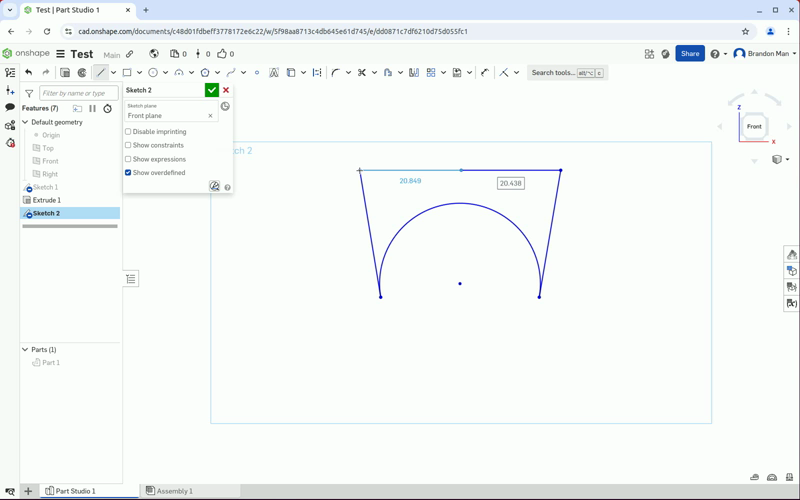
click(359, 170)
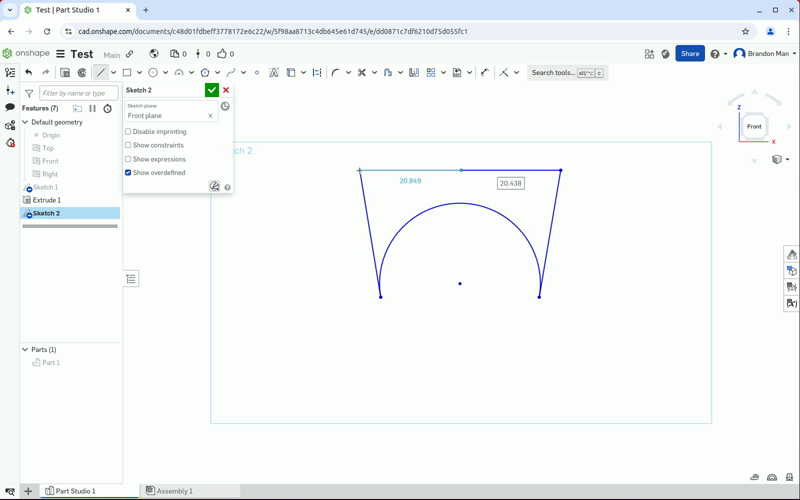
key(esc)
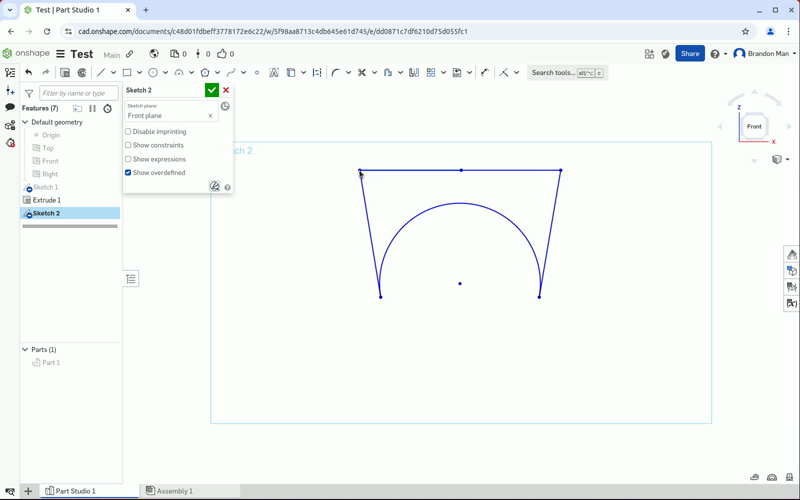
mouse_move(404, 203)
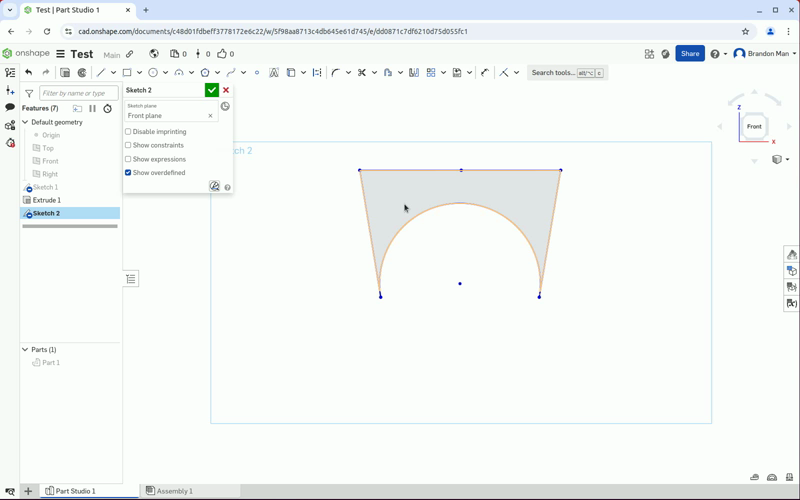
click(404, 203)
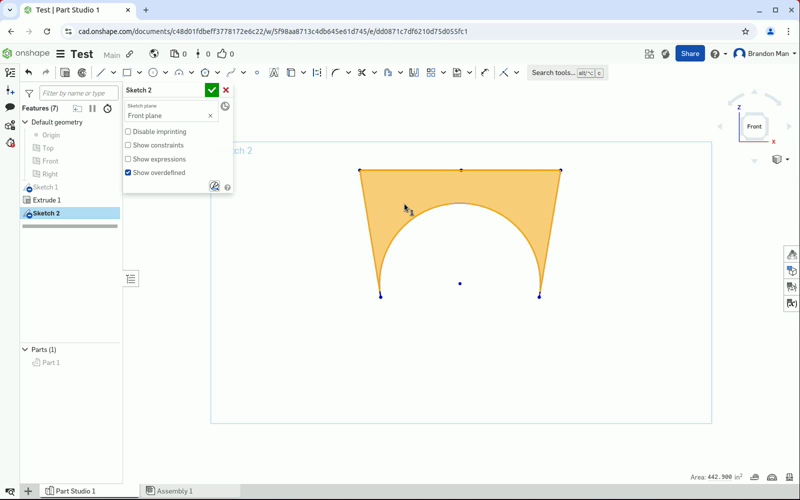
mouse_move(73, 352)
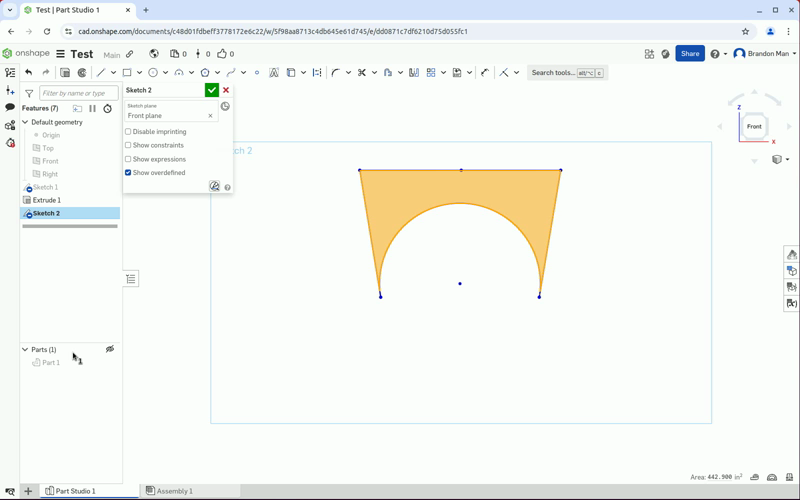
key(shift+y)
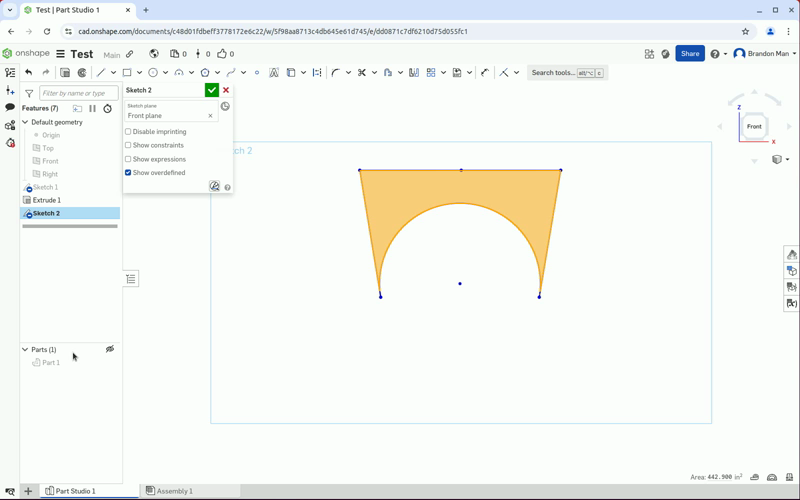
key(shift+e)
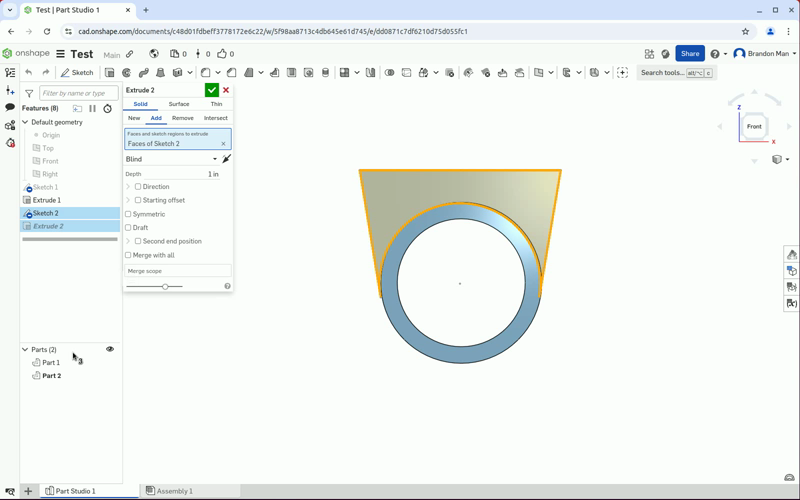
mouse_move(143, 106)
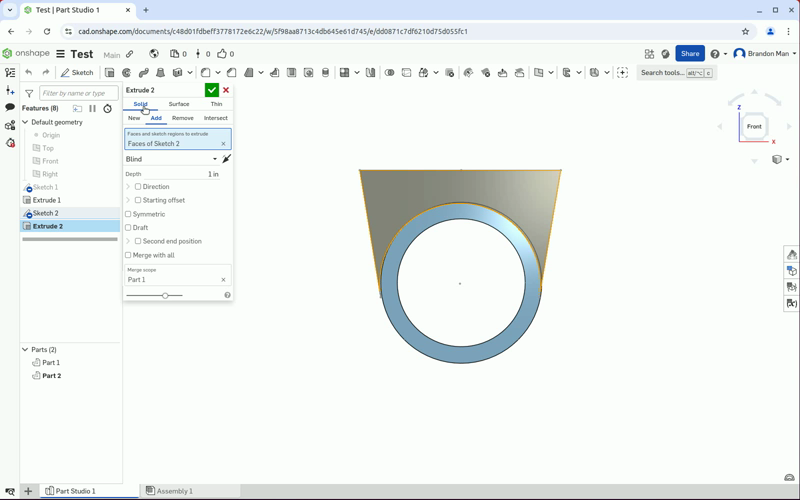
click(143, 106)
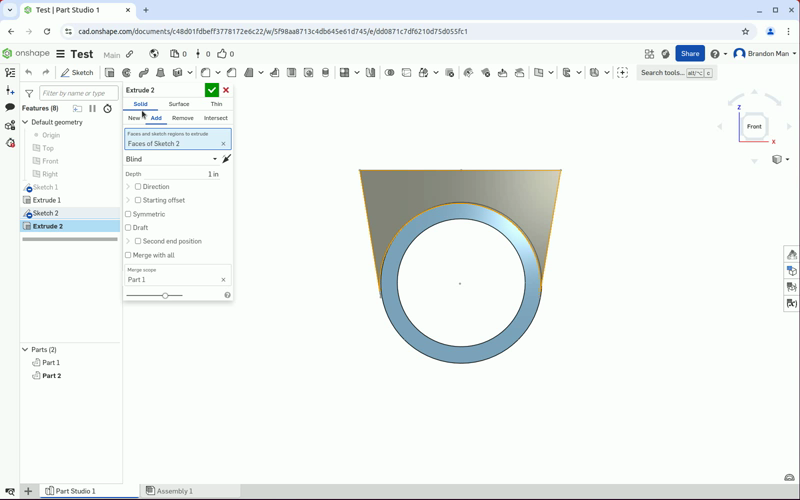
mouse_move(137, 120)
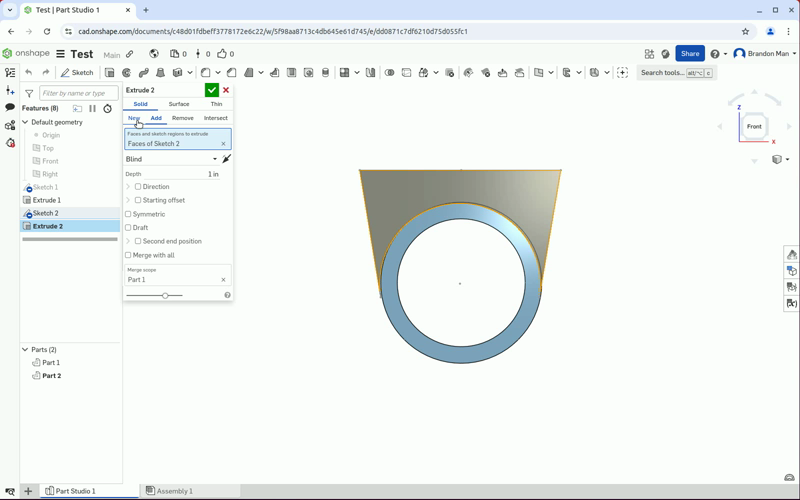
click(137, 120)
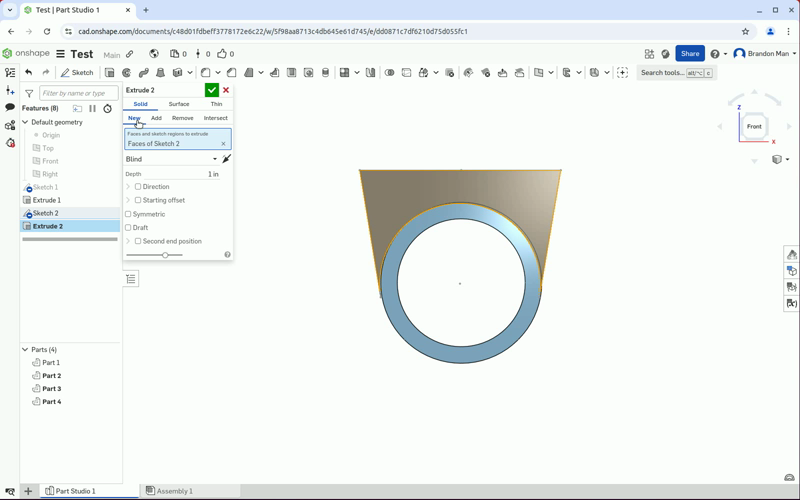
key(tab, 4)
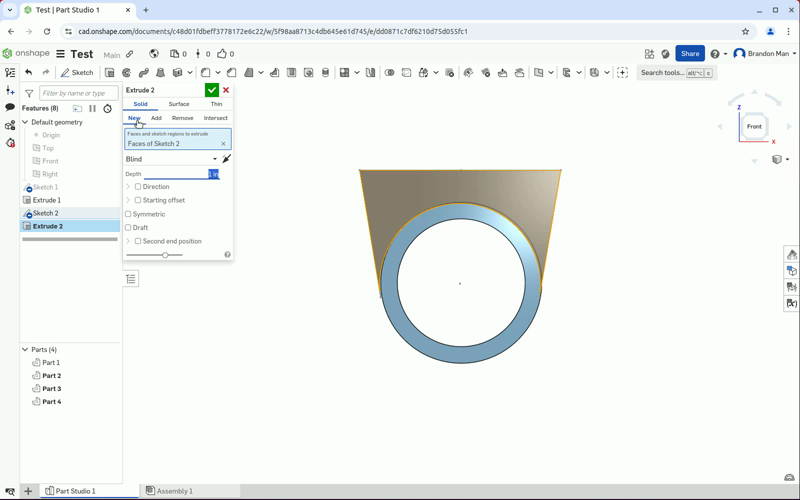
text(33.7)
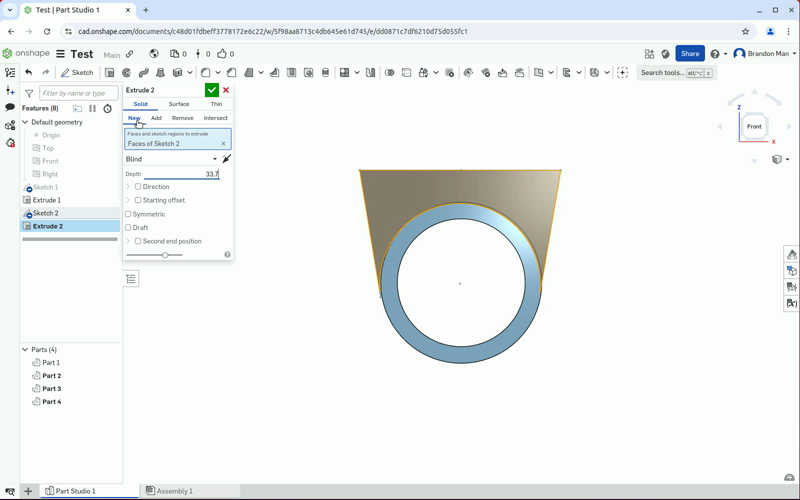
key(tab, 3)
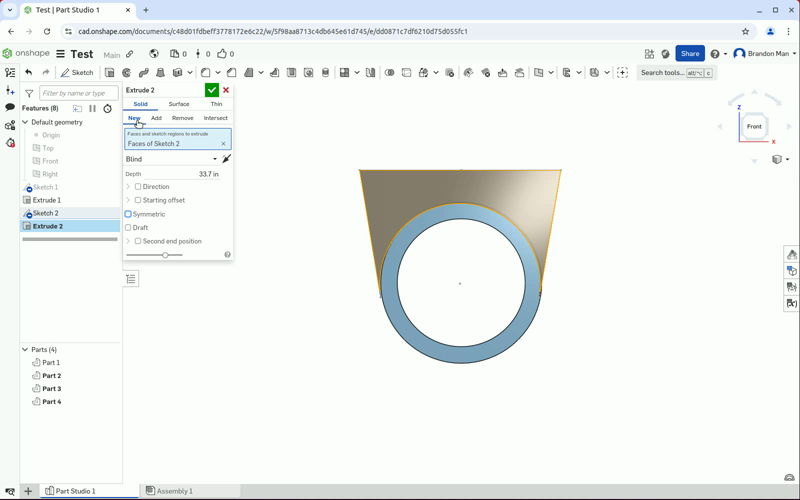
key(space)
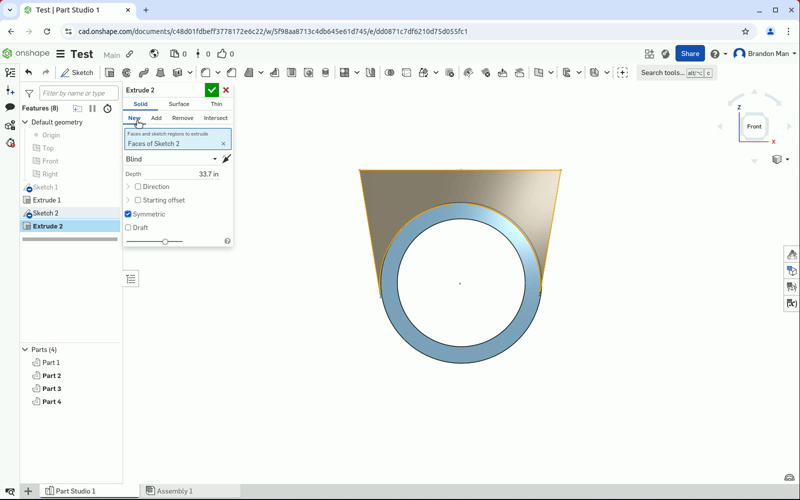
key(enter)
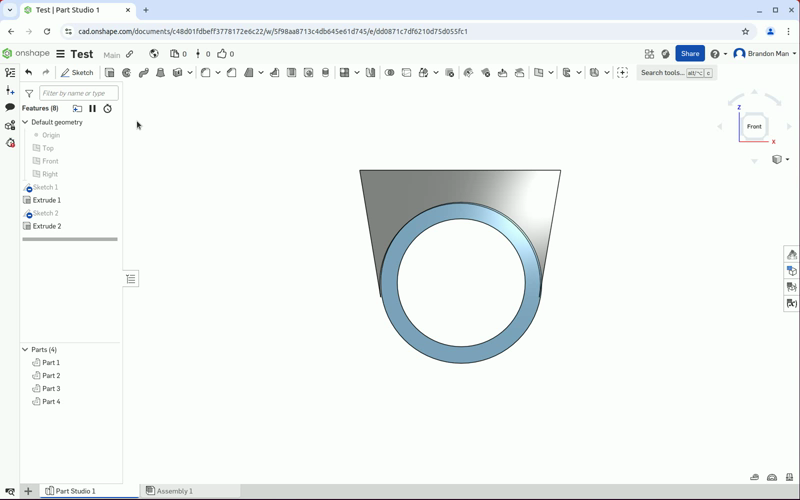
key(shift+h)
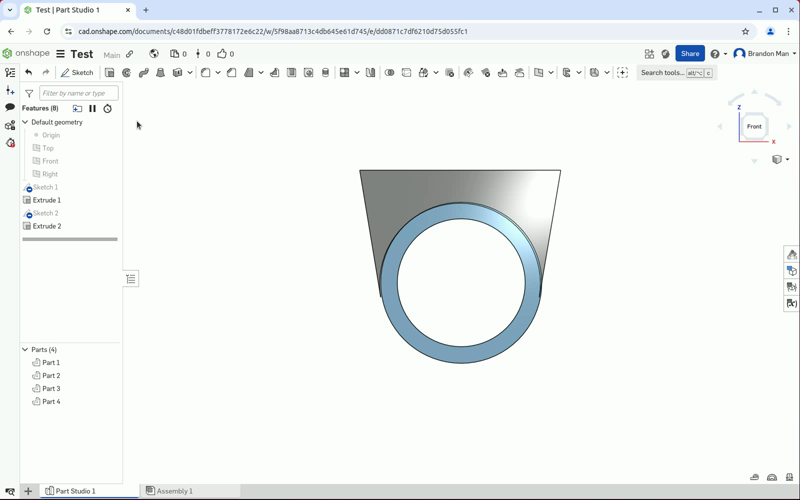
key(shift+h)
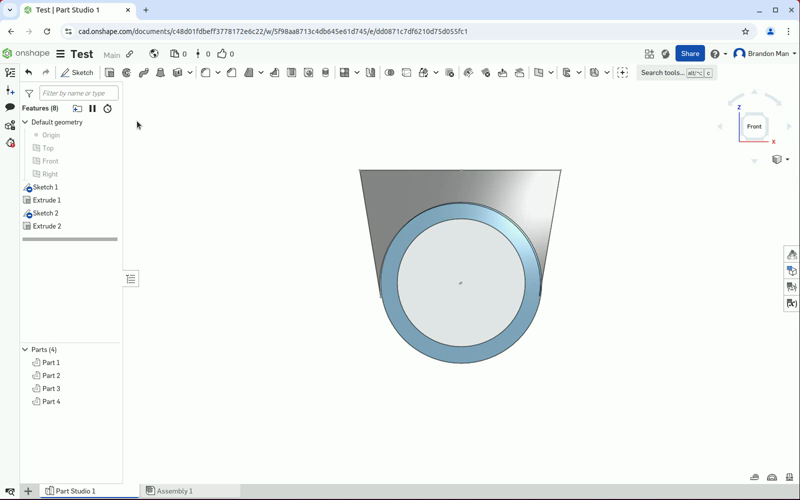
key(shift+7)
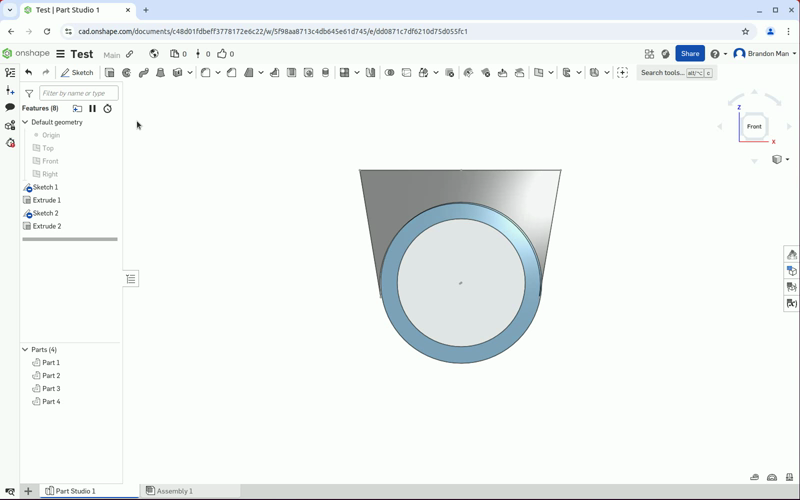
key(left, 2)
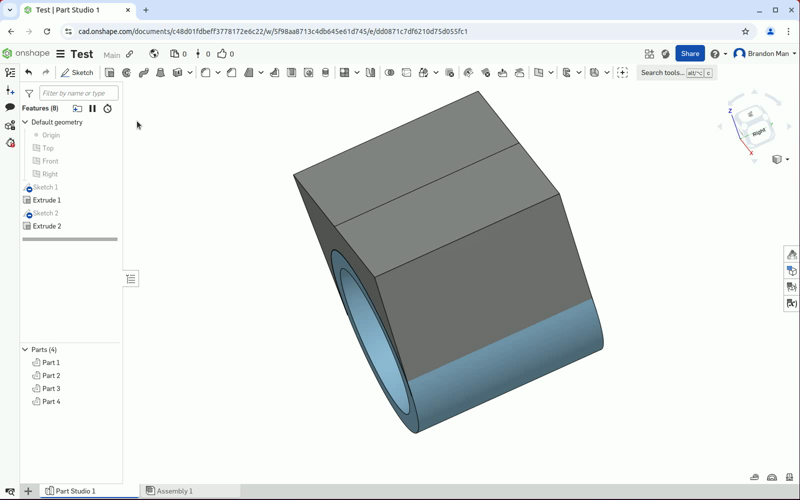
key(down, 2)
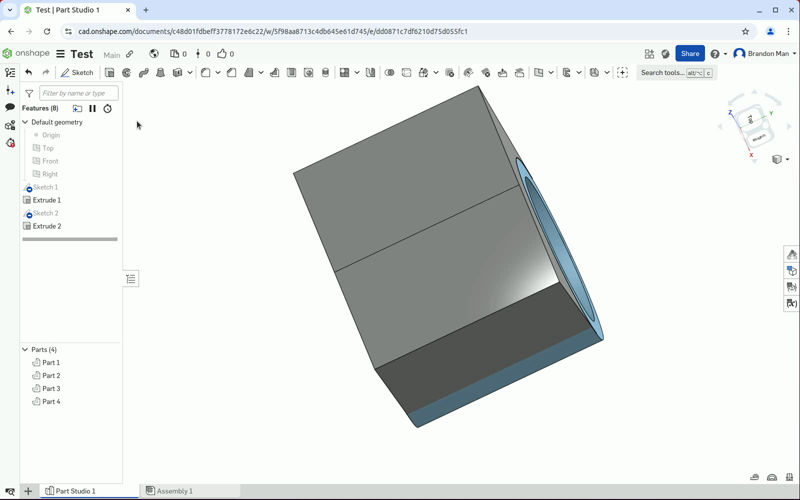
key(up, 2)
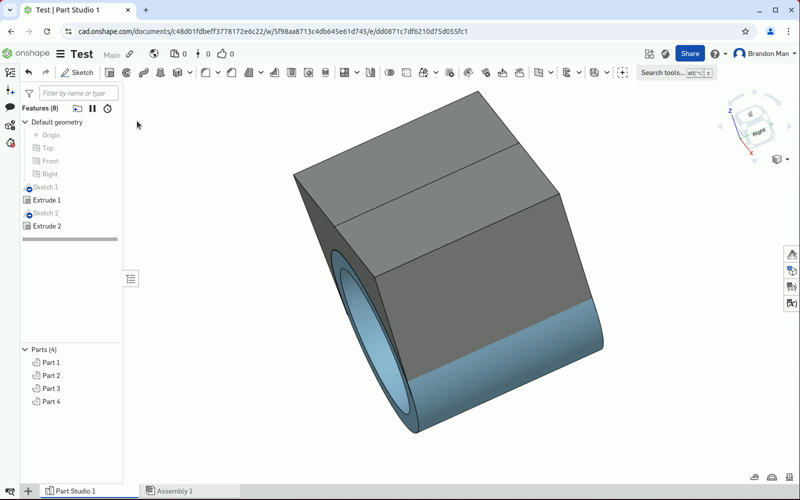
key(right, 2)
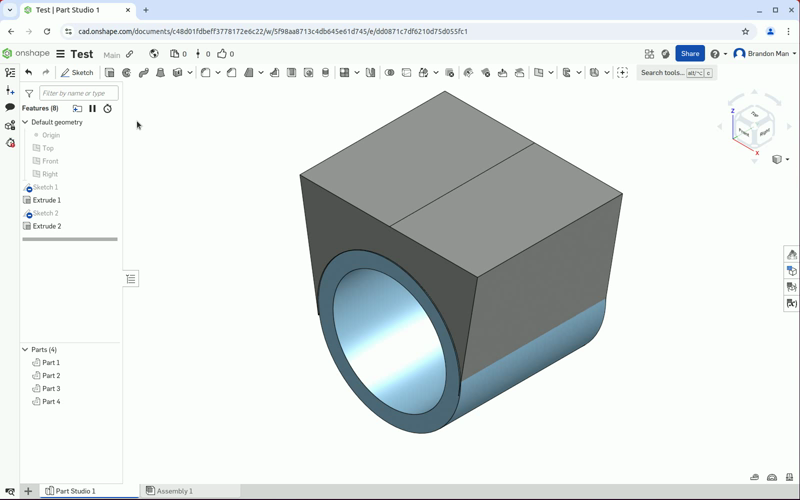
mouse_move(73, 189)
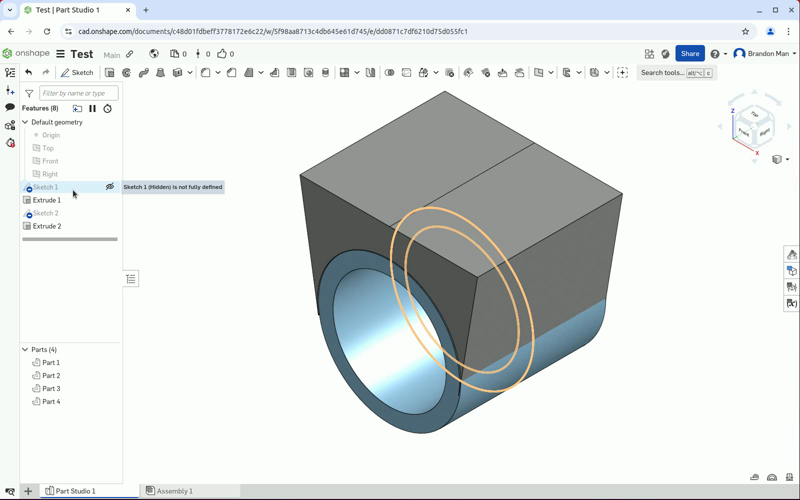
click(73, 189)